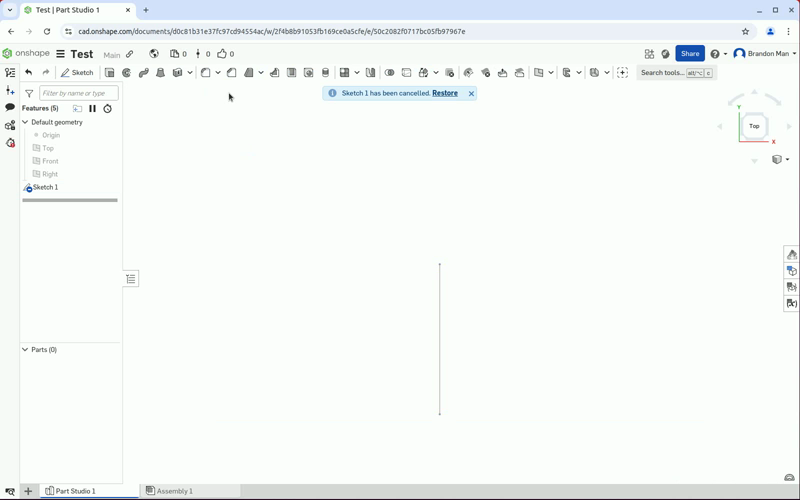
key(shift+h)
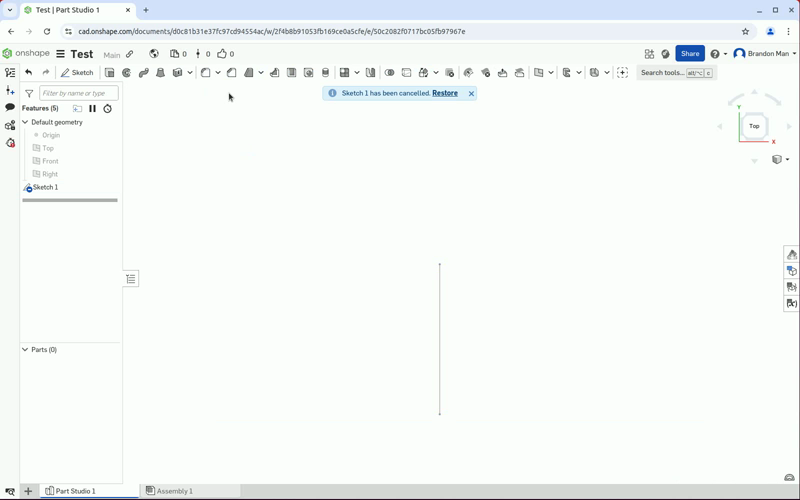
key(shift+s)
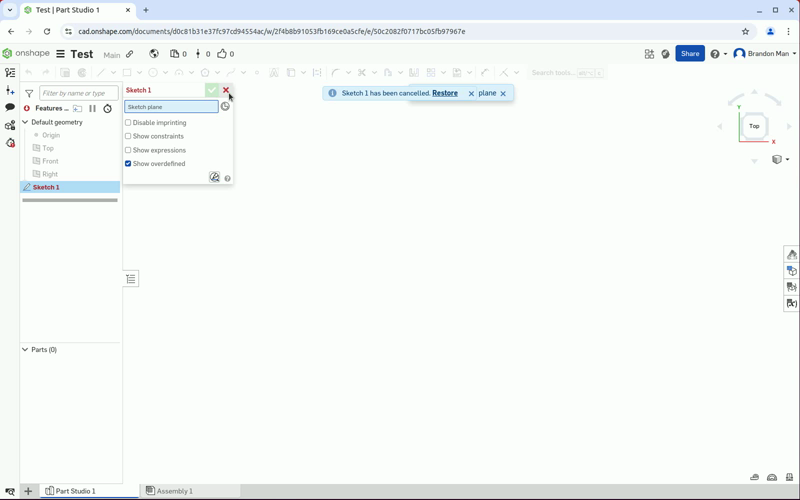
mouse_move(73, 150)
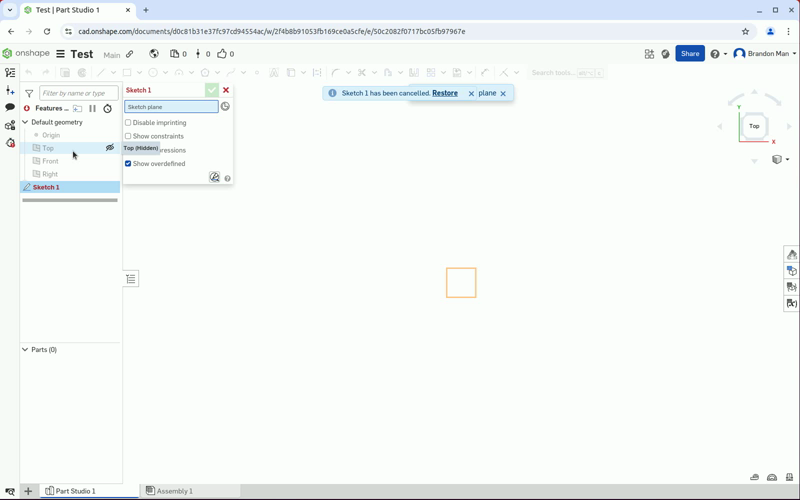
click(73, 150)
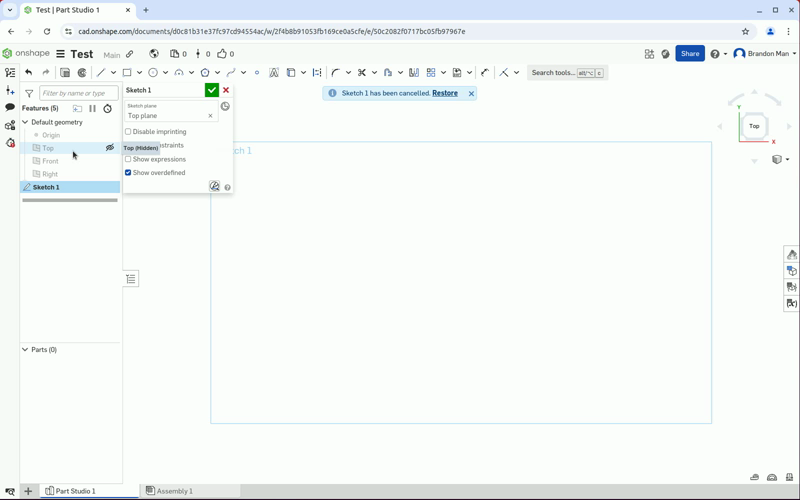
mouse_move(73, 352)
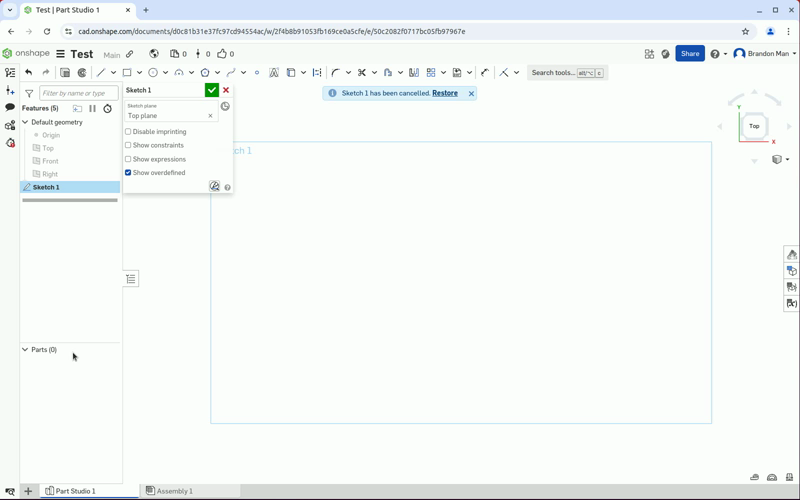
key(y)
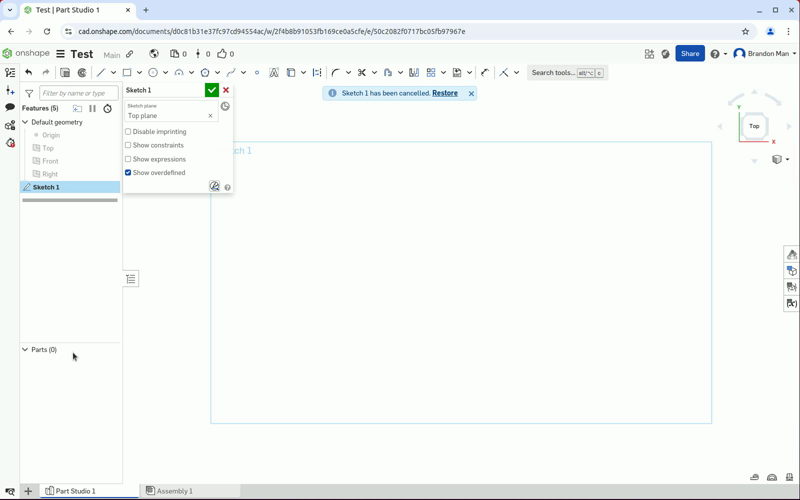
key(l)
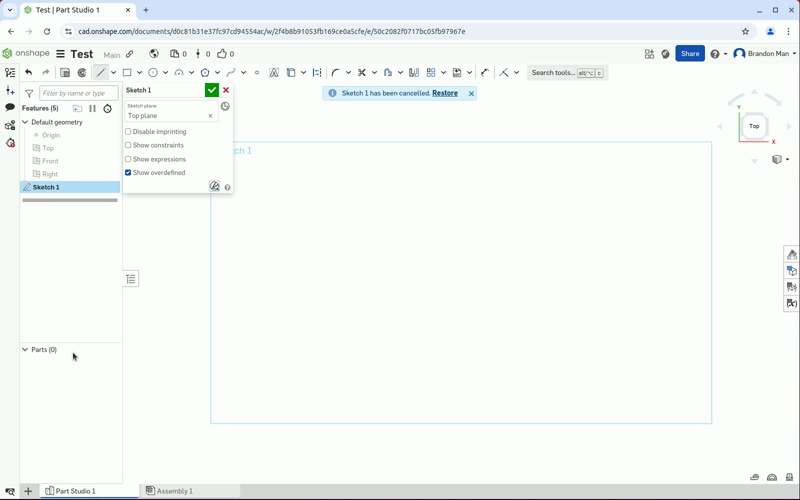
key_down(shift)
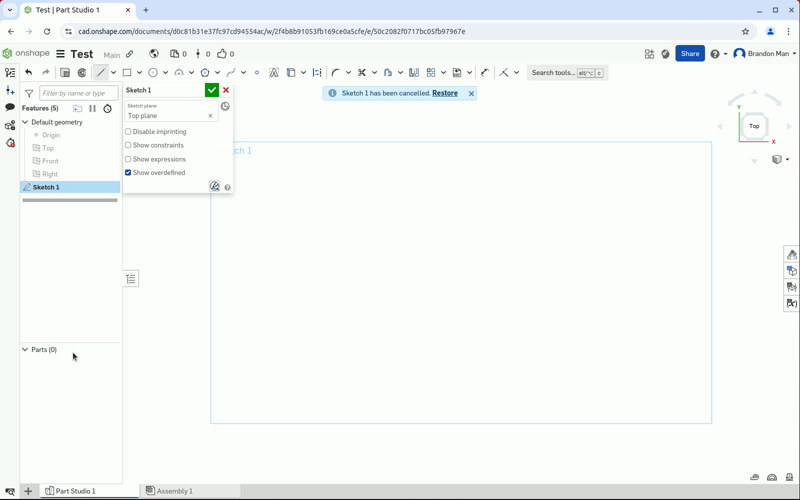
mouse_move(348, 360)
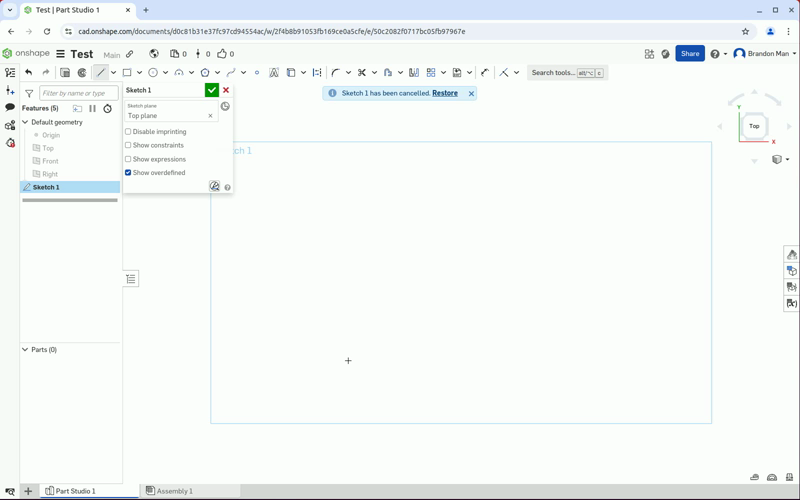
click(348, 360)
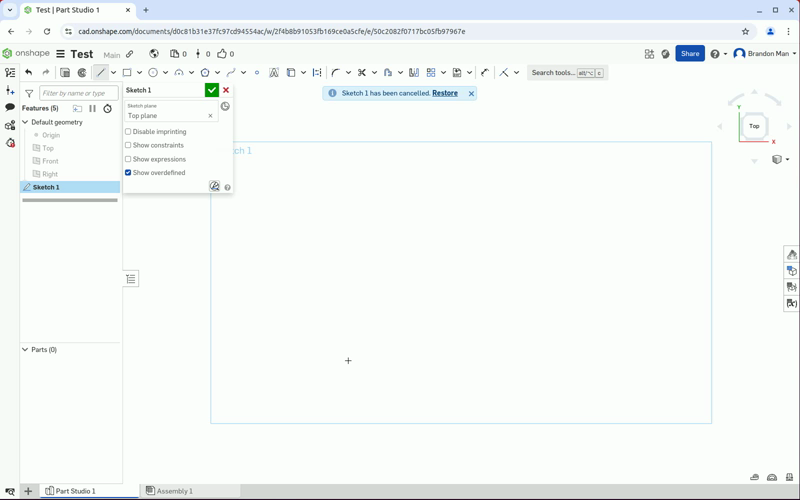
key_up(shift)
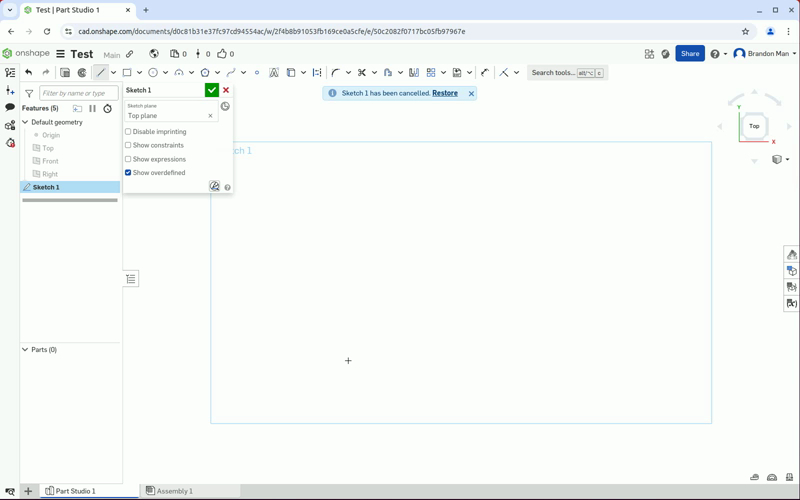
key_down(shift)
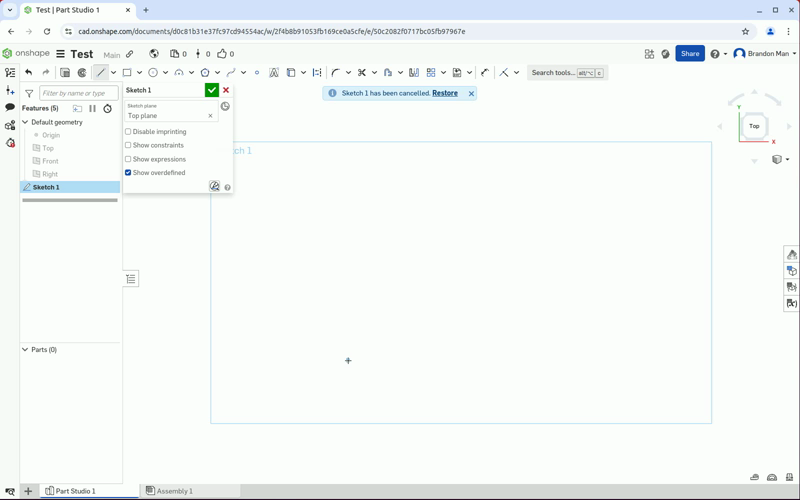
mouse_move(572, 360)
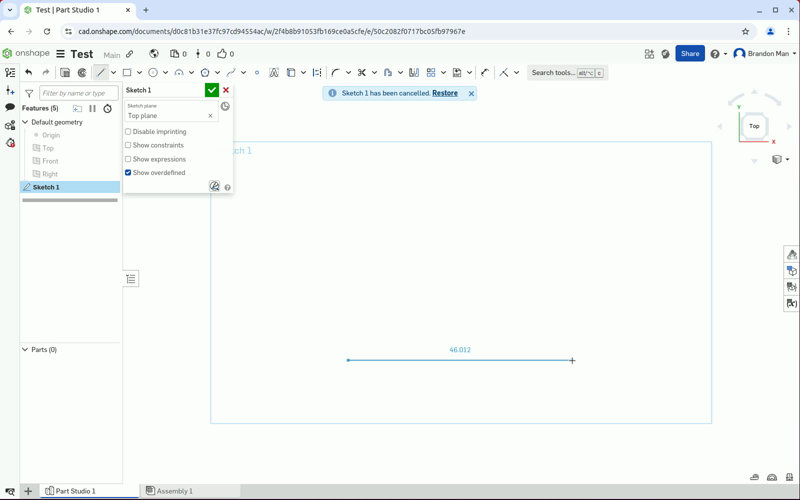
click(572, 360)
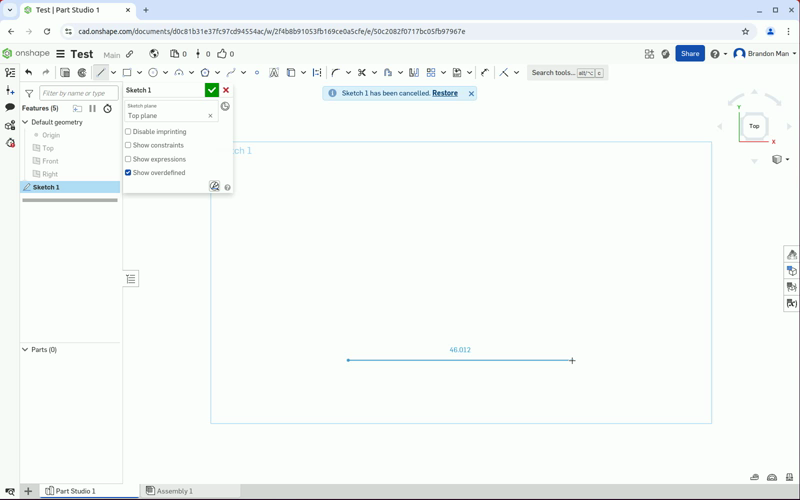
key_up(shift)
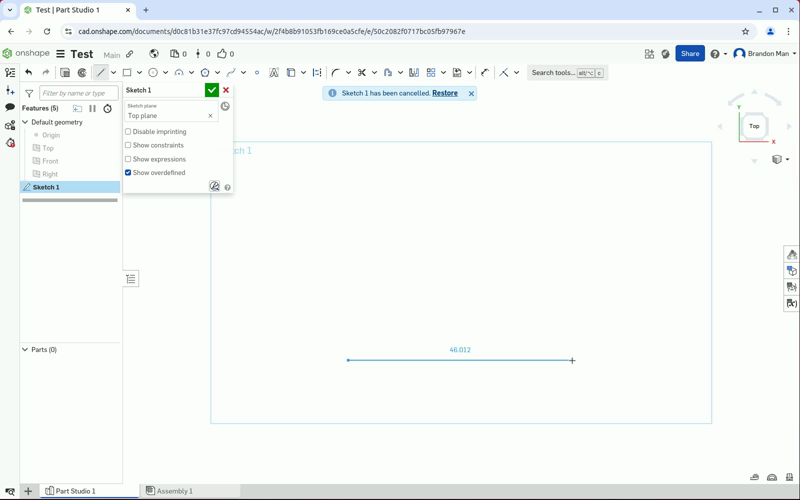
key_down(shift)
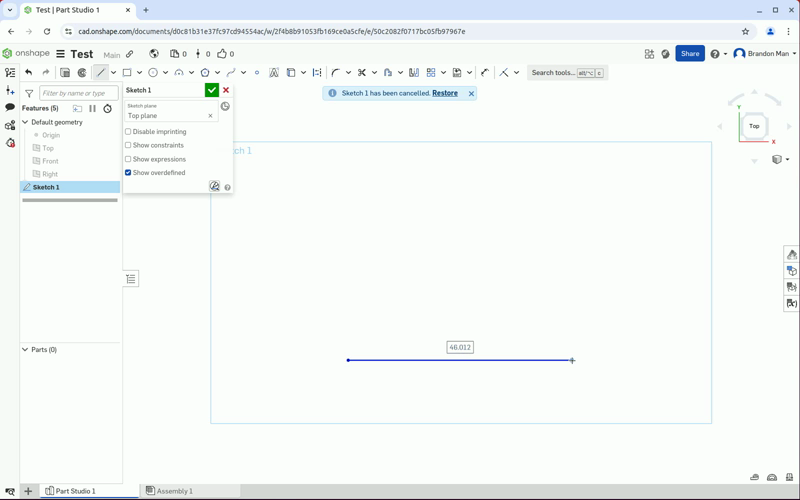
mouse_move(572, 204)
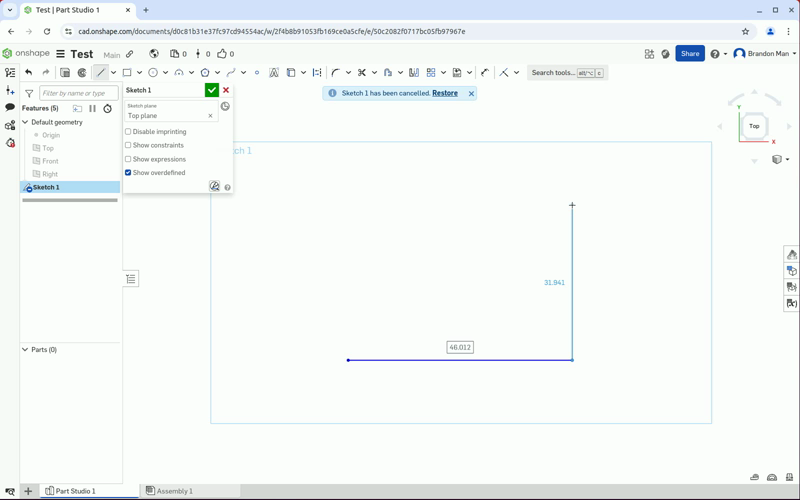
click(572, 204)
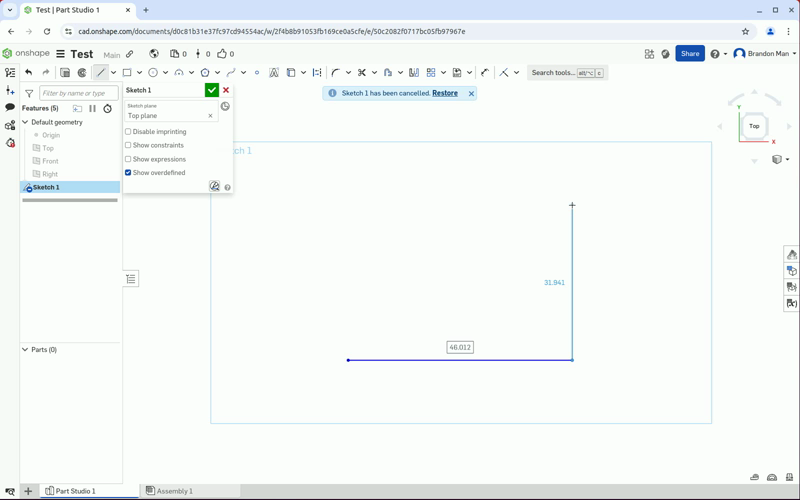
key_up(shift)
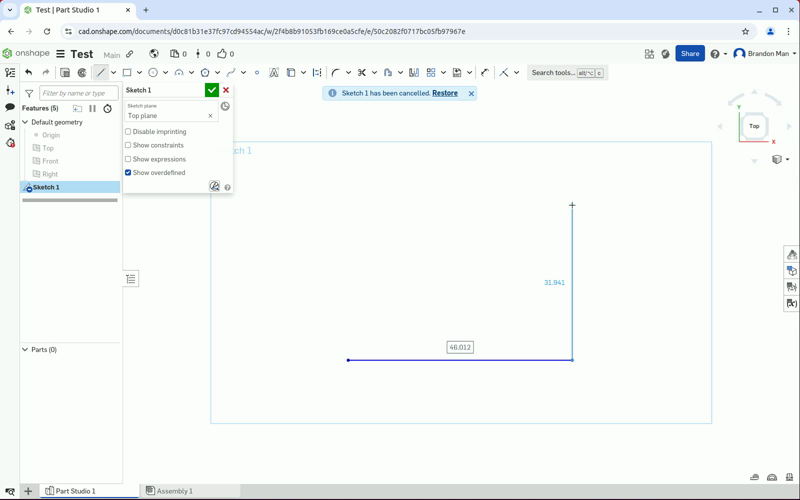
key_down(shift)
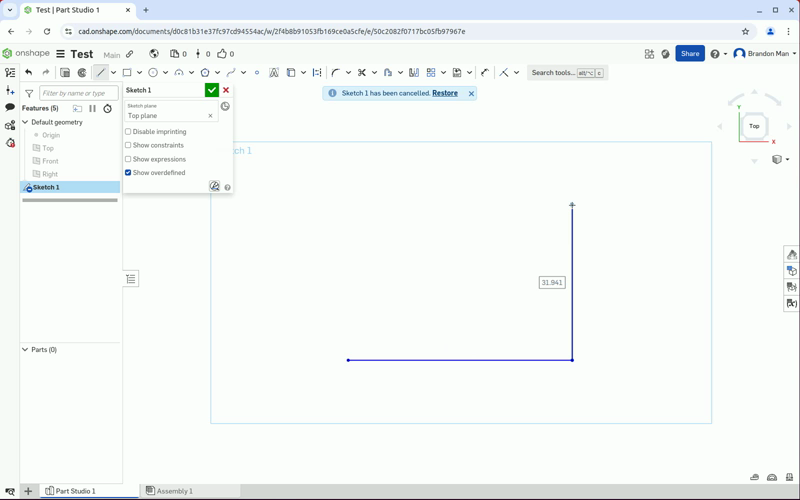
mouse_move(348, 204)
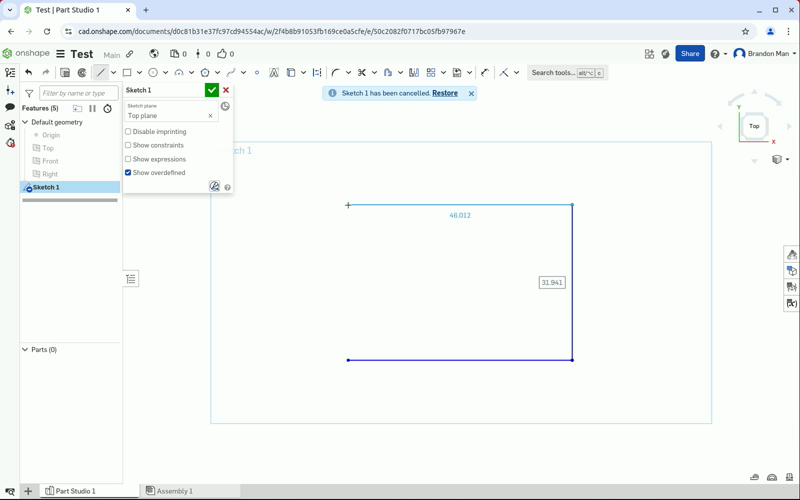
click(348, 204)
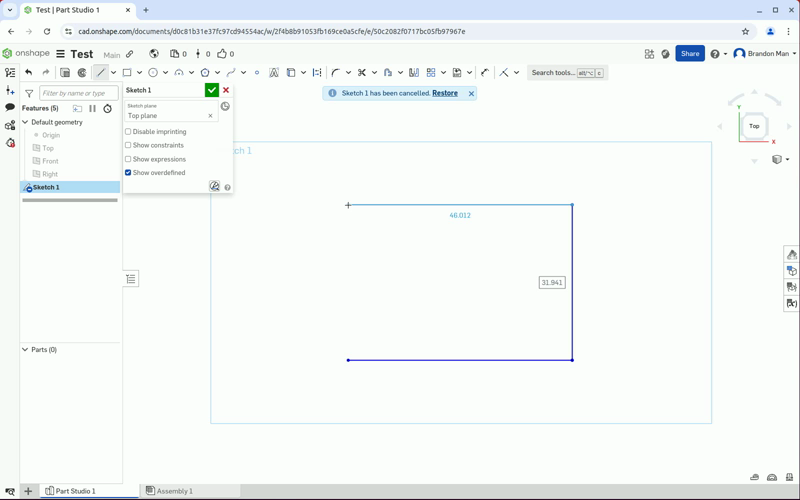
key_up(shift)
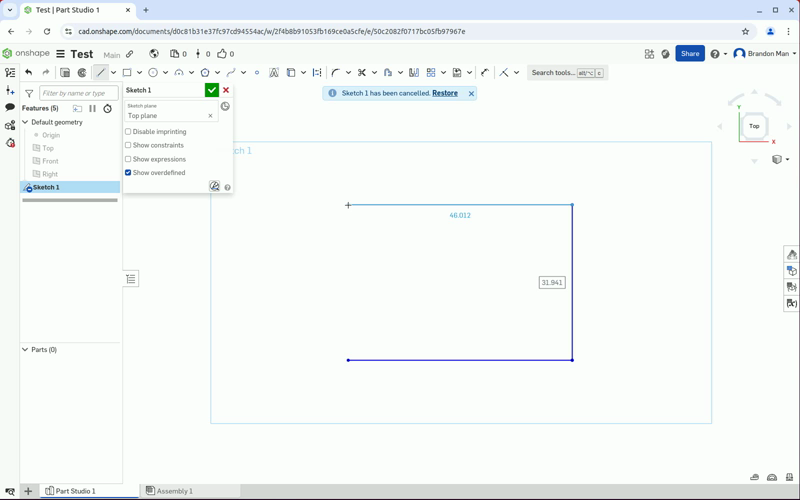
key_down(shift)
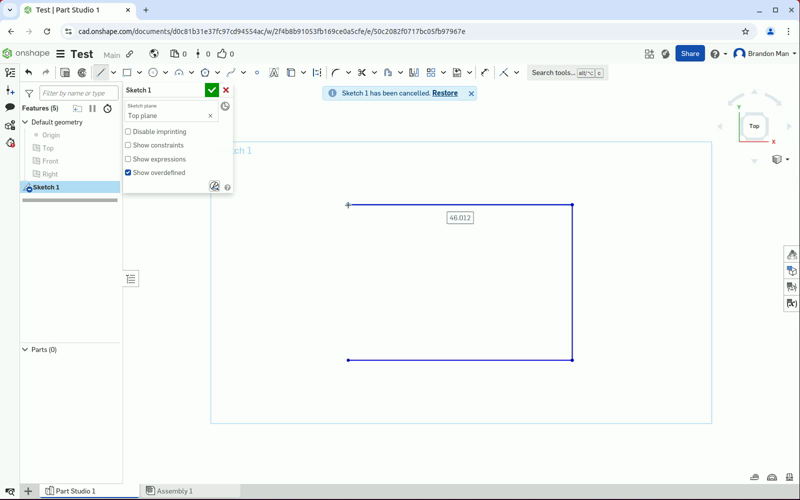
mouse_move(348, 360)
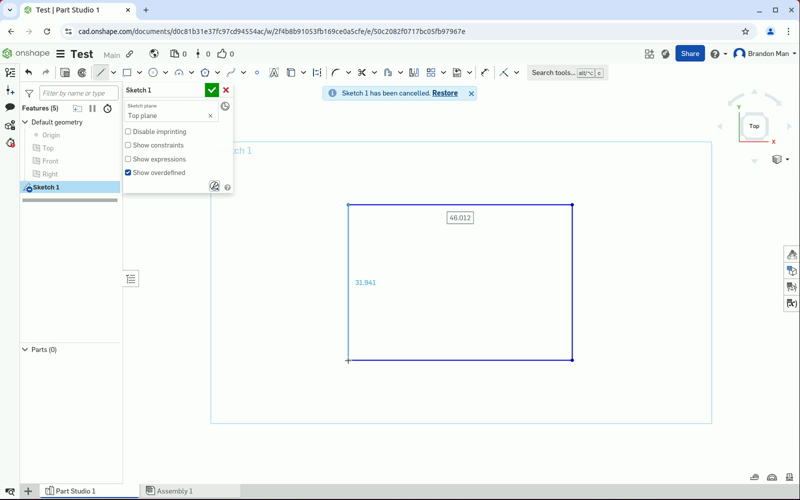
key_up(shift)
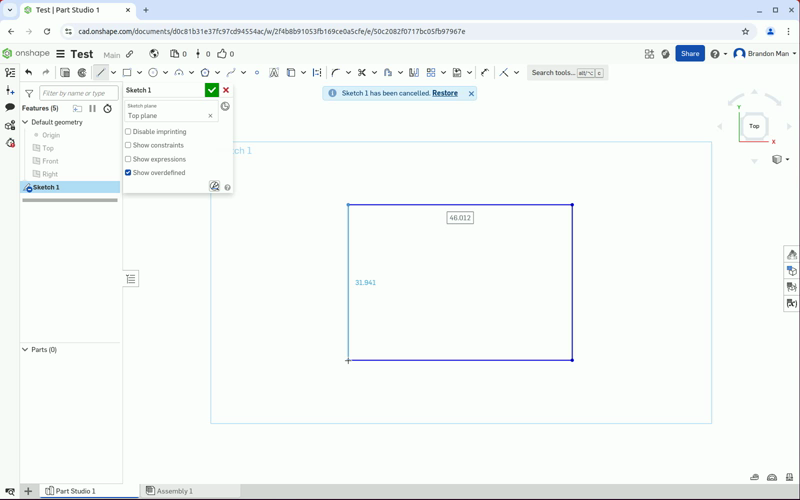
click(348, 360)
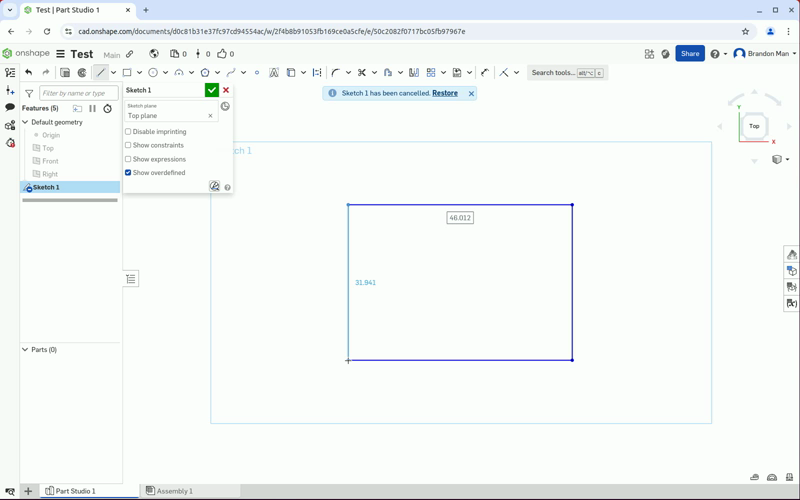
key(esc)
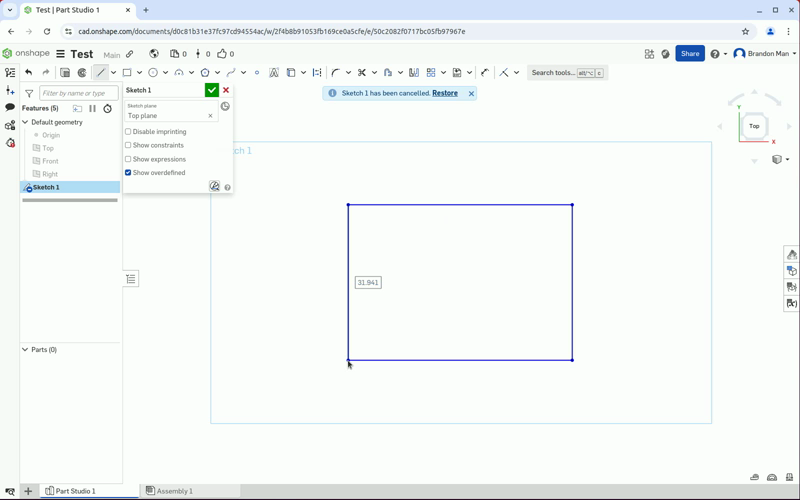
mouse_move(525, 281)
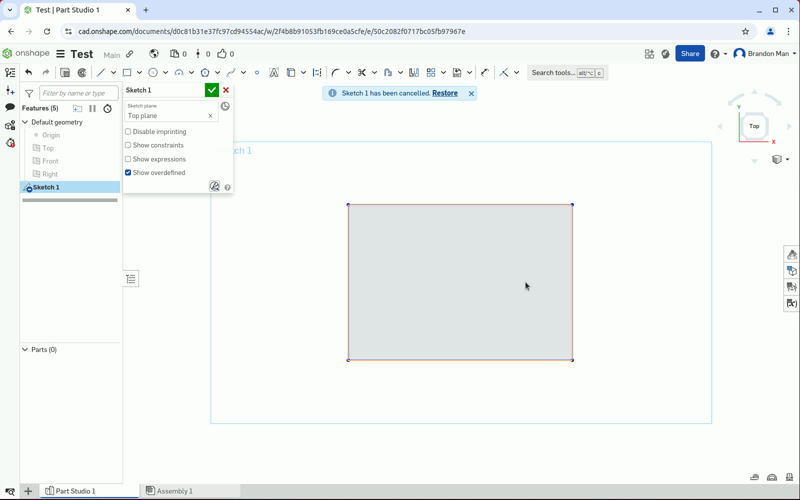
click(525, 281)
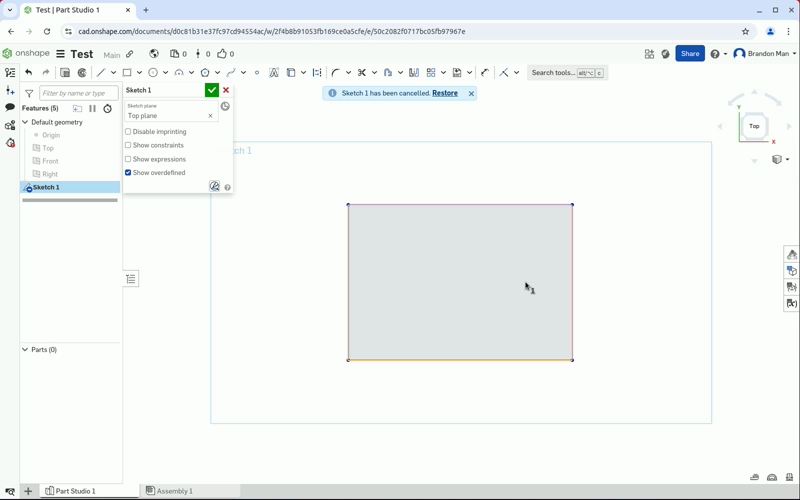
mouse_move(73, 352)
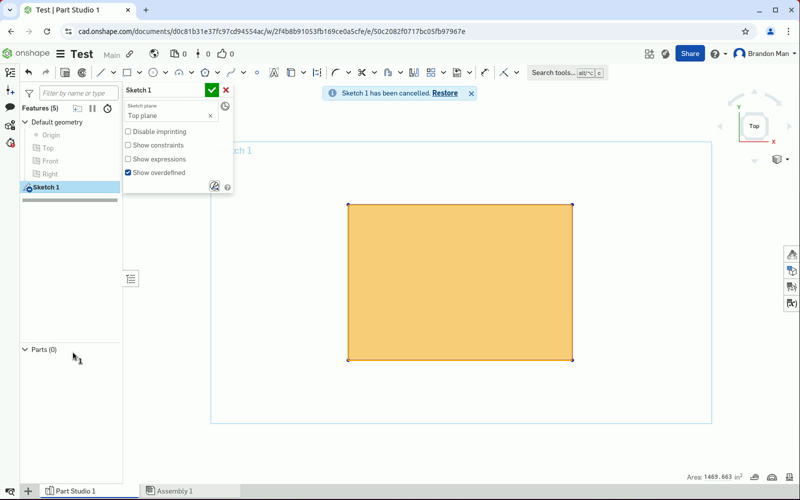
key(shift+y)
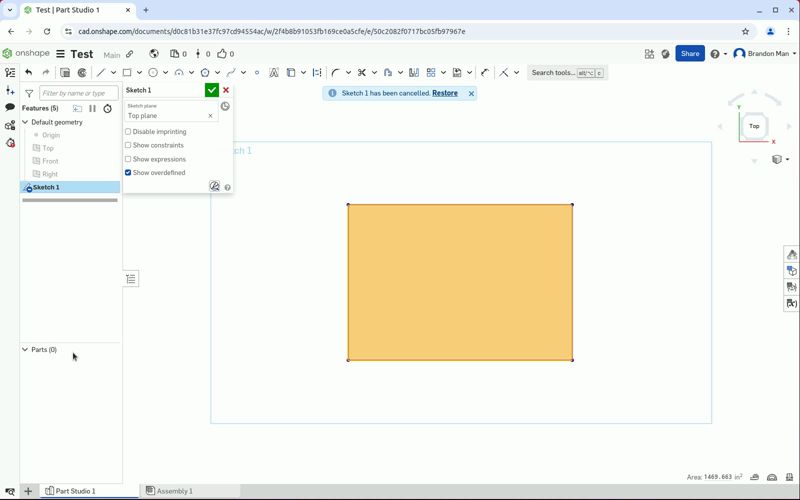
key(shift+e)
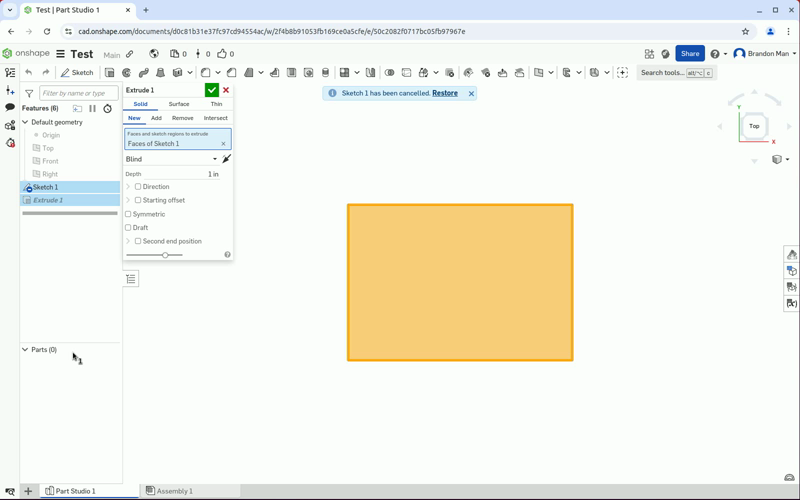
mouse_move(143, 106)
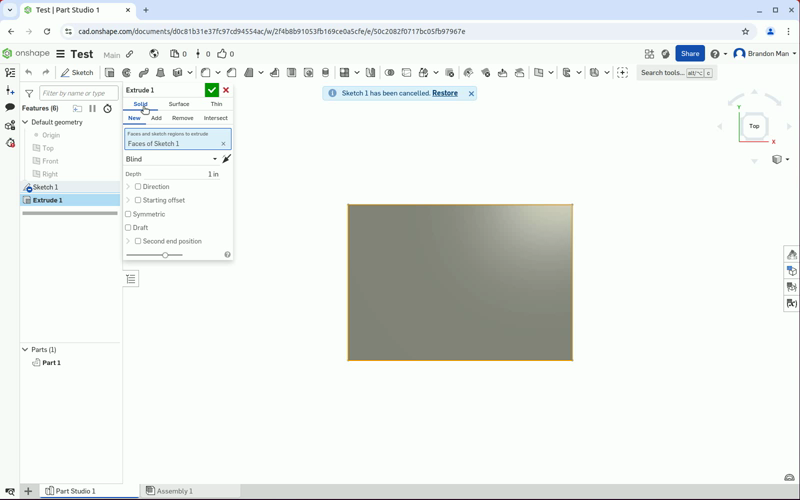
click(143, 106)
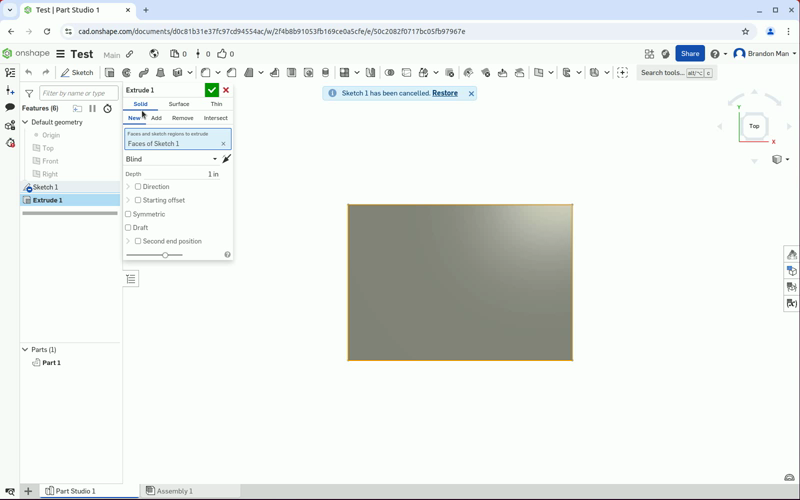
mouse_move(137, 120)
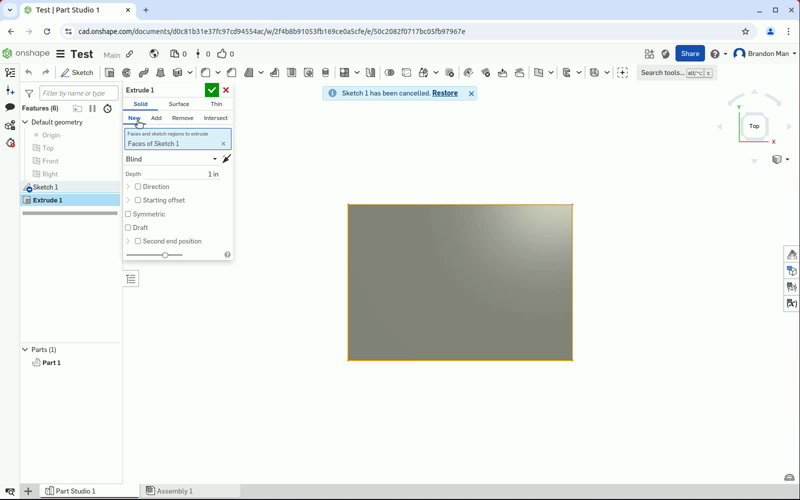
click(137, 120)
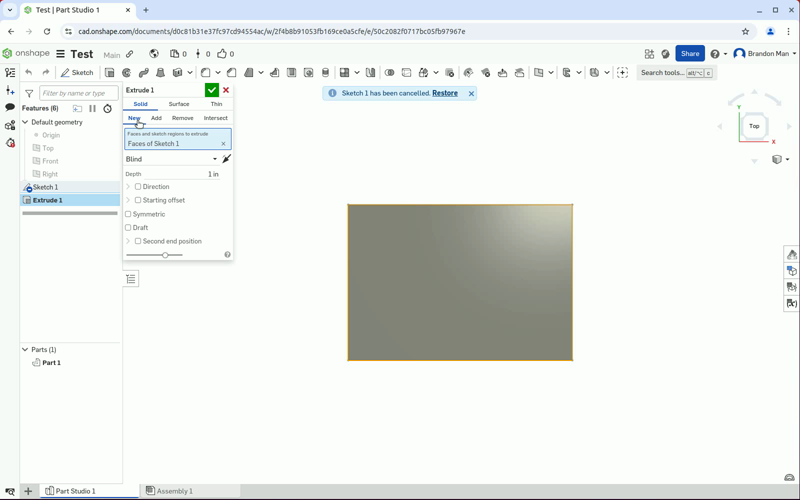
key(tab, 4)
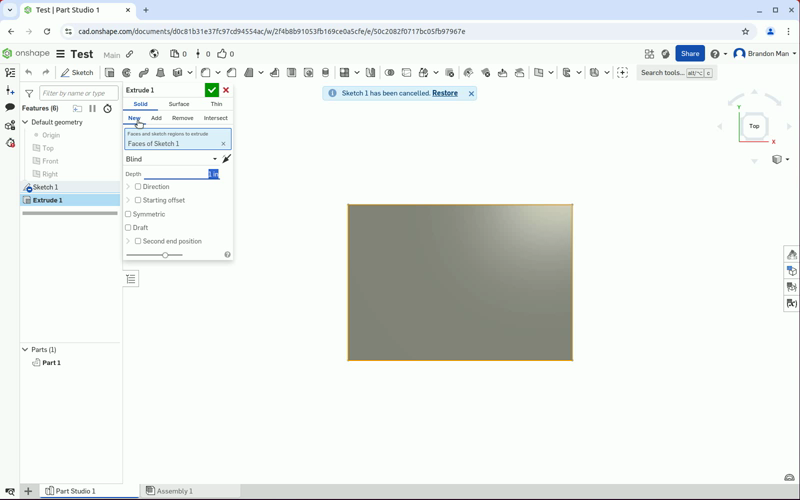
text(7.221)
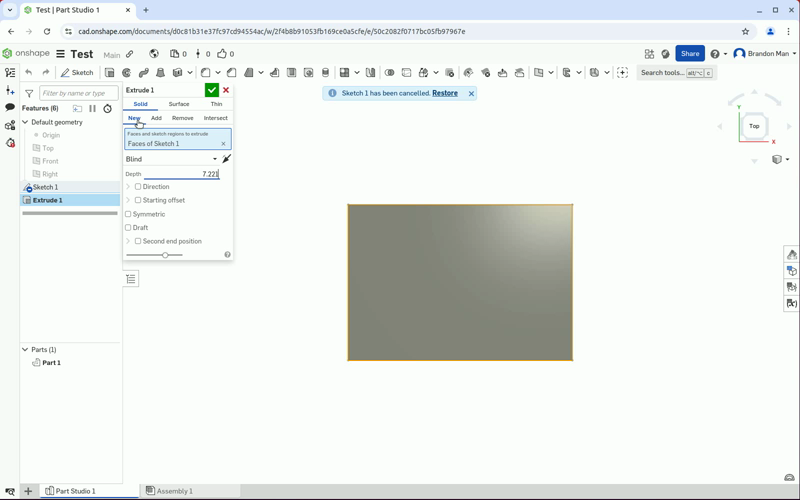
key(enter)
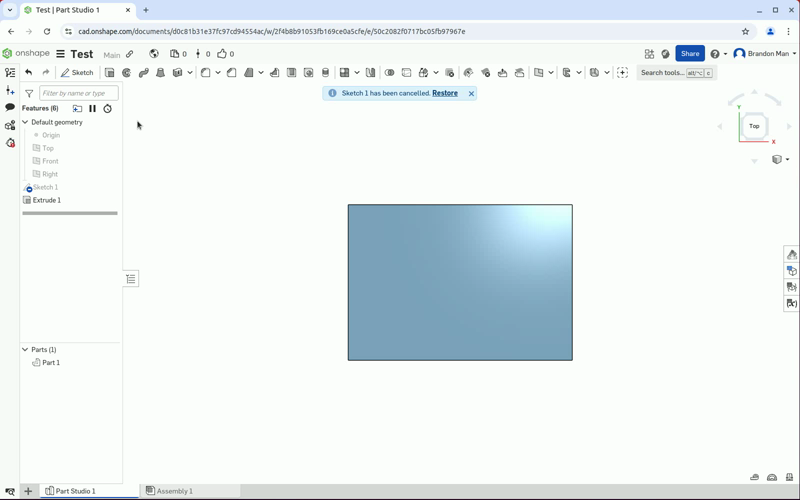
key(shift+h)
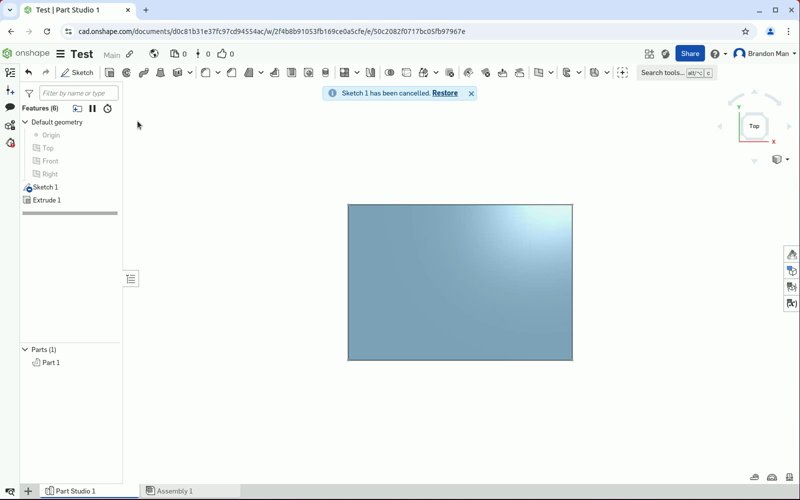
key(shift+h)
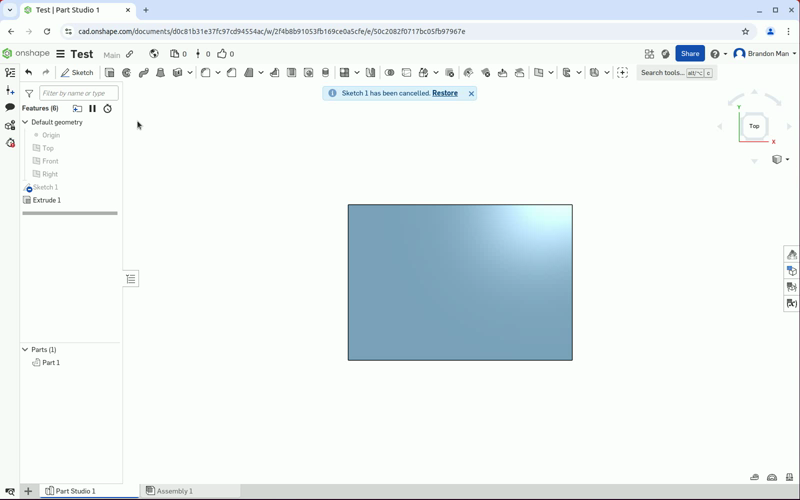
mouse_move(73, 189)
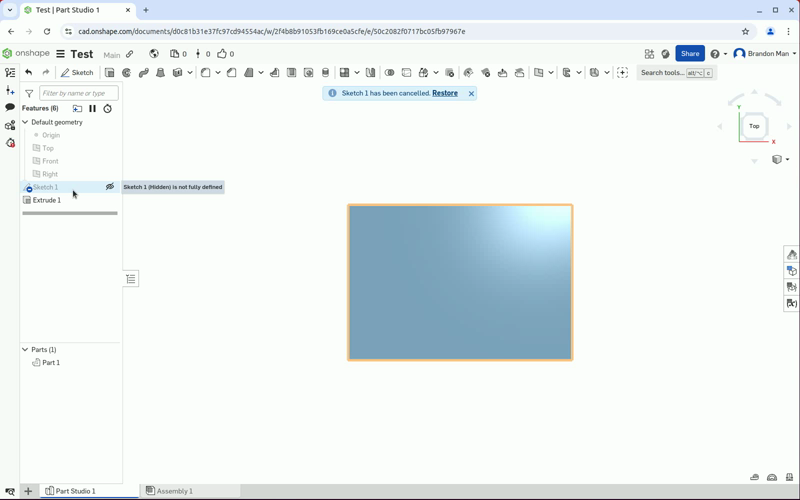
click(73, 189)
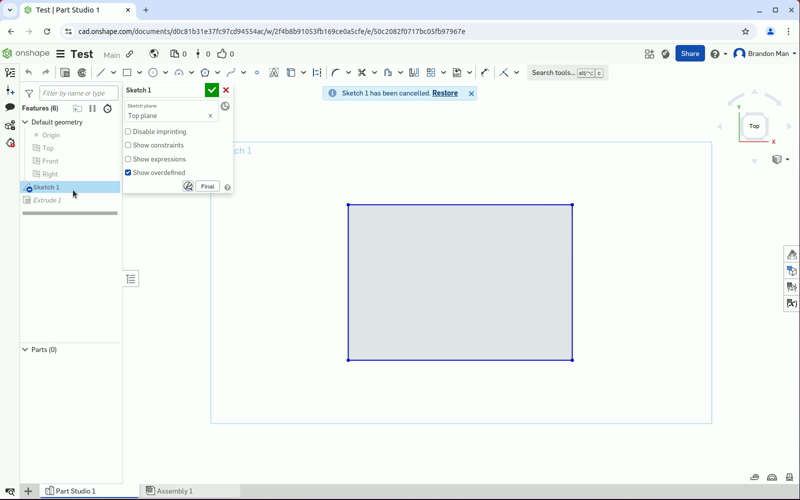
mouse_move(229, 92)
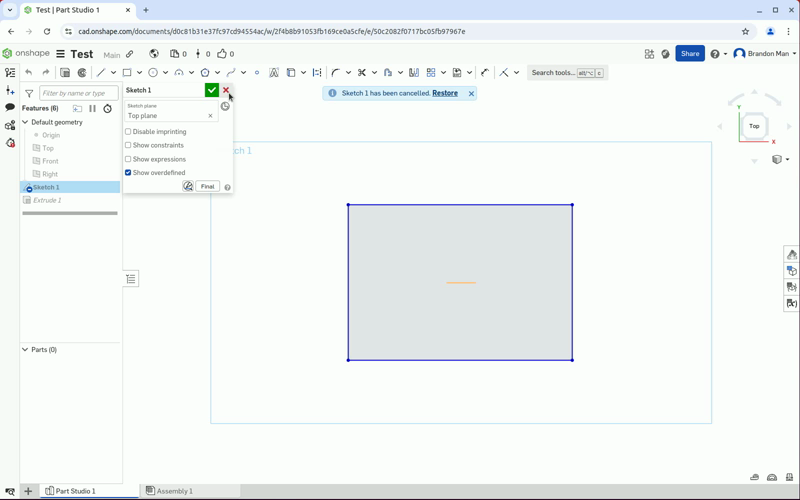
click(229, 92)
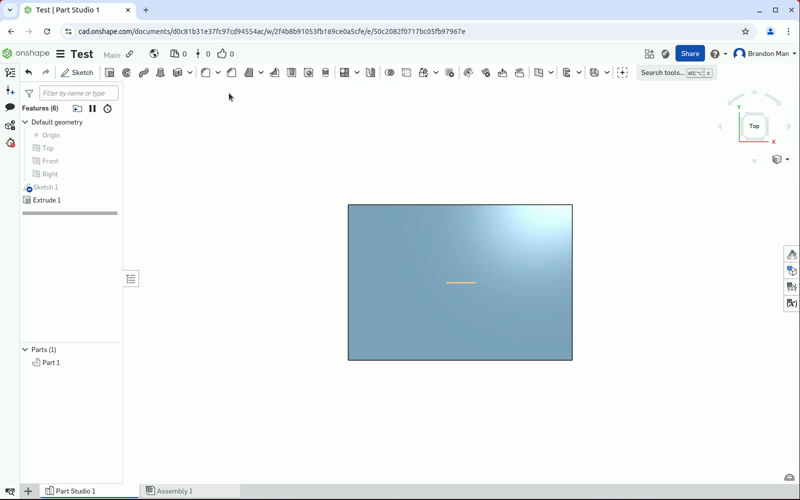
mouse_move(541, 75)
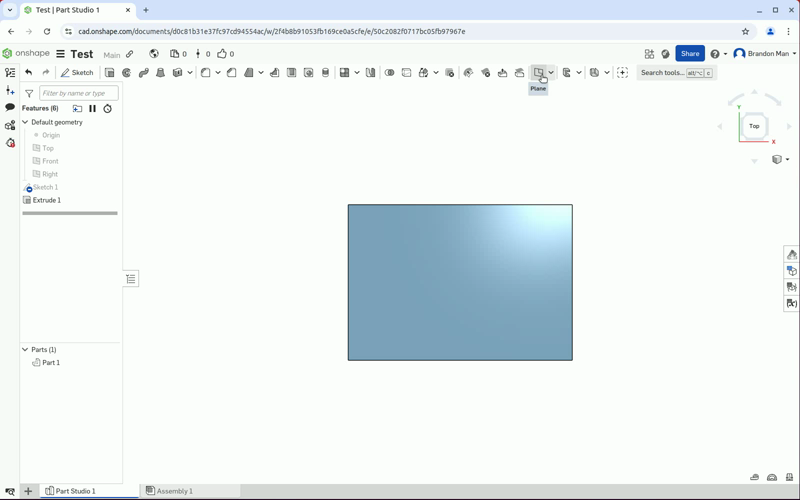
click(541, 75)
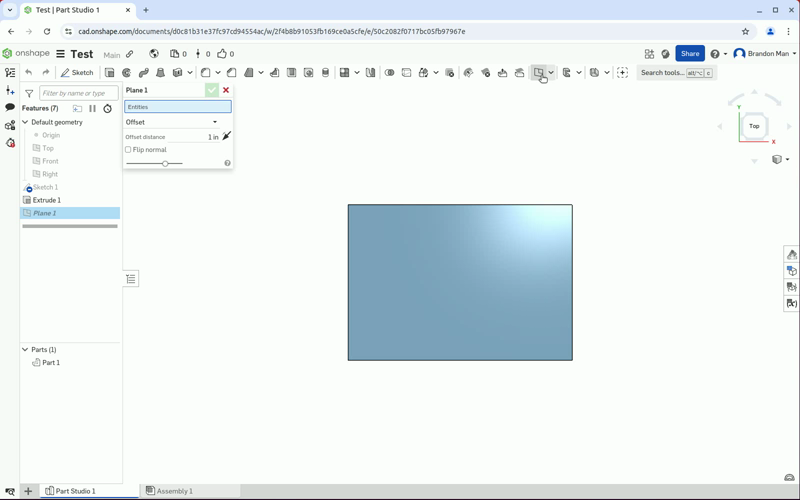
mouse_move(73, 150)
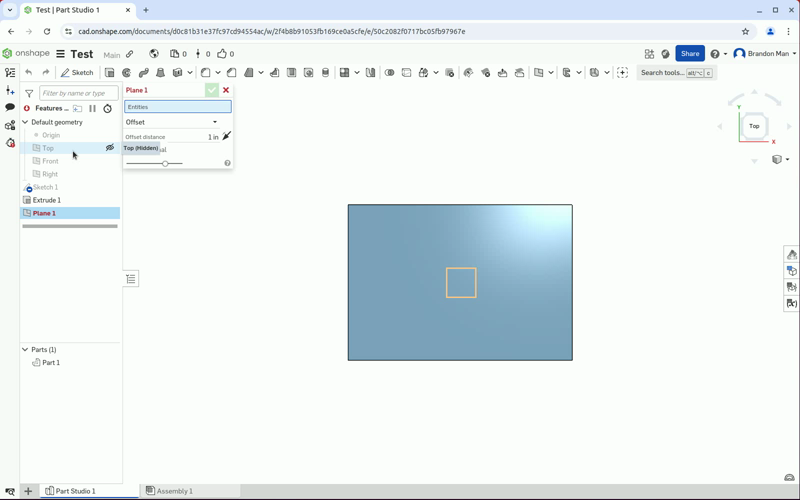
click(73, 150)
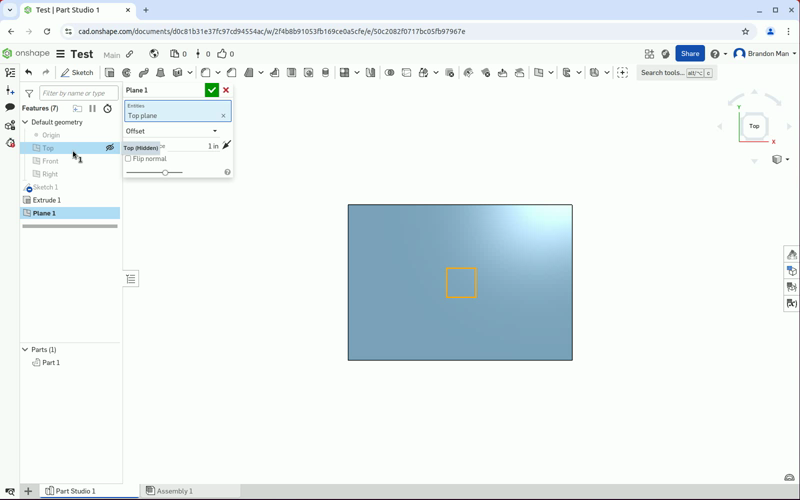
key(tab, 2)
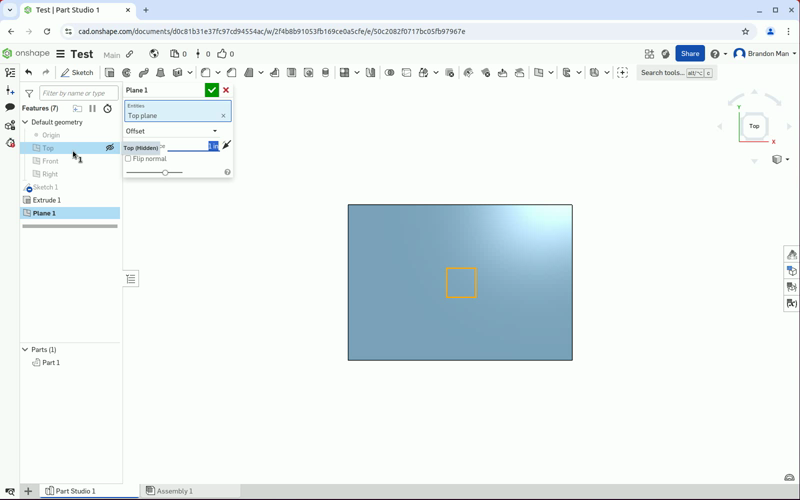
text(7.21)
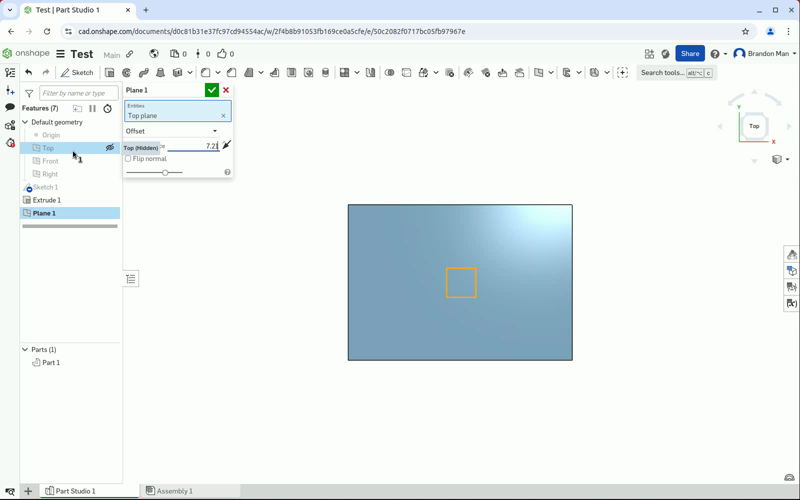
key(enter, 2)
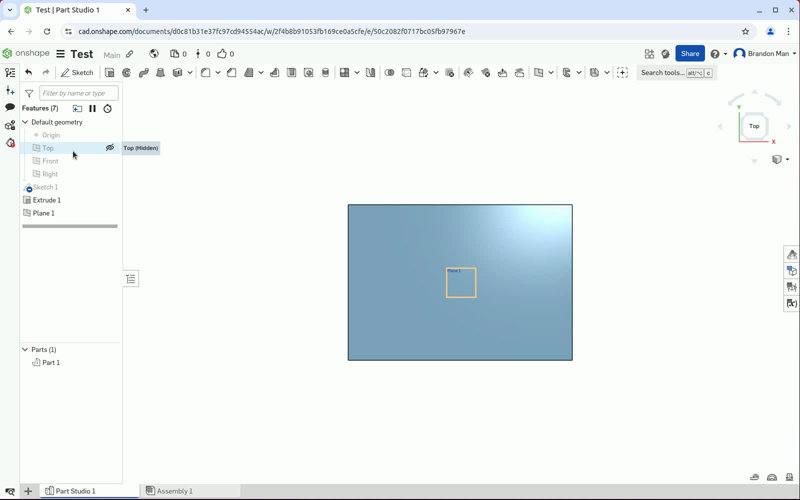
key(shift+s)
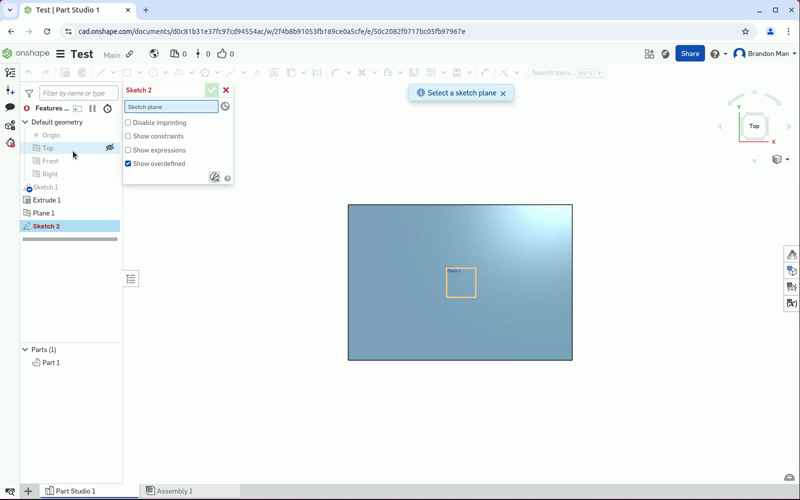
mouse_move(73, 215)
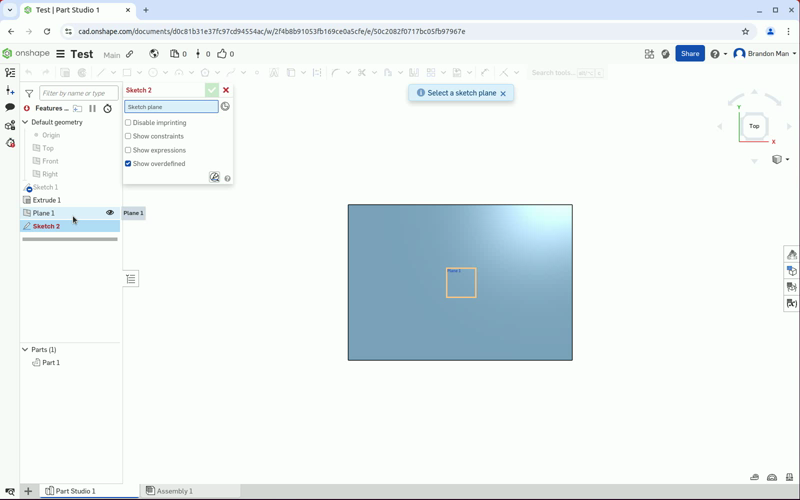
click(73, 215)
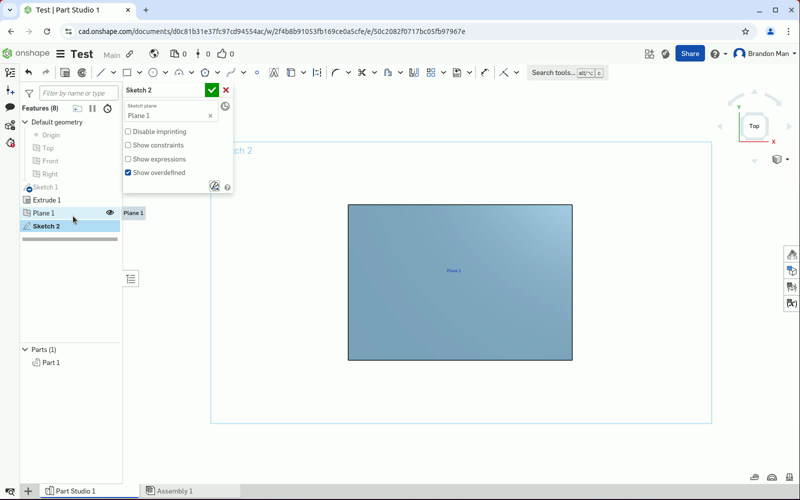
mouse_move(73, 352)
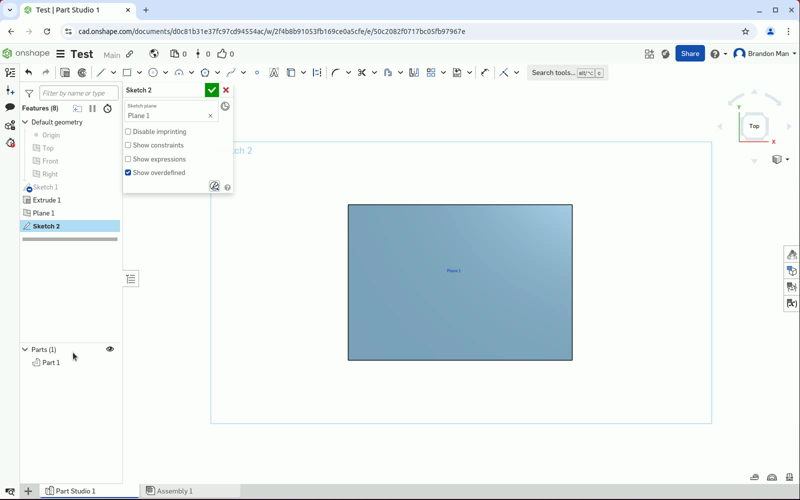
key(y)
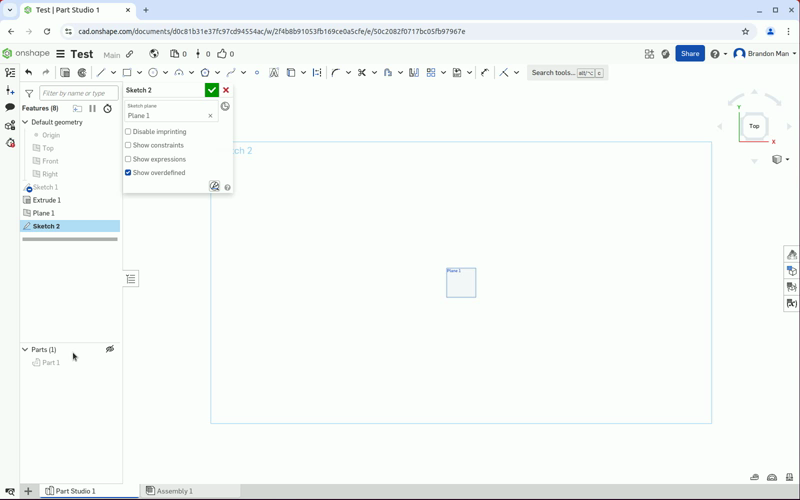
key(l)
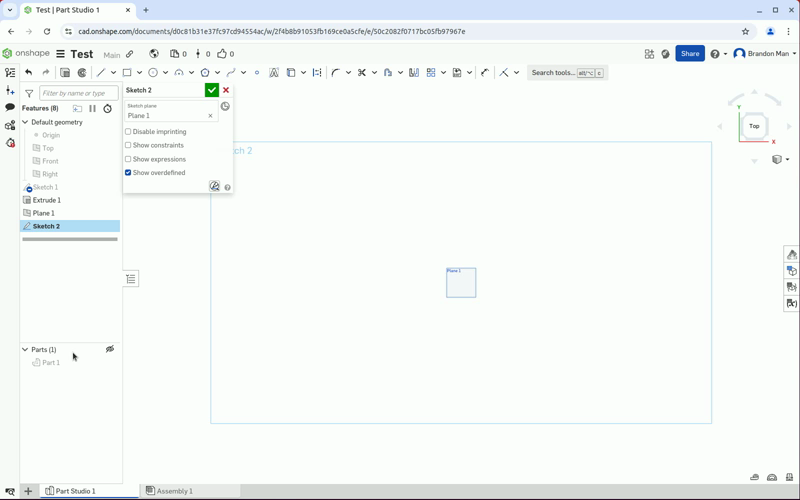
key_down(shift)
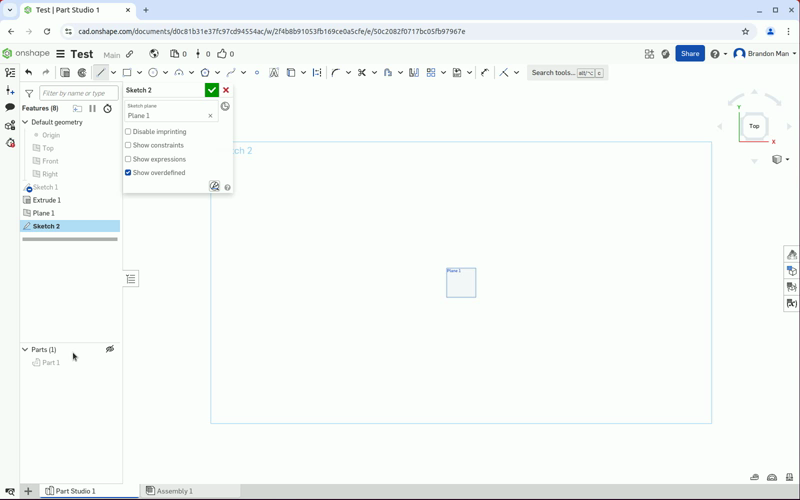
mouse_move(370, 360)
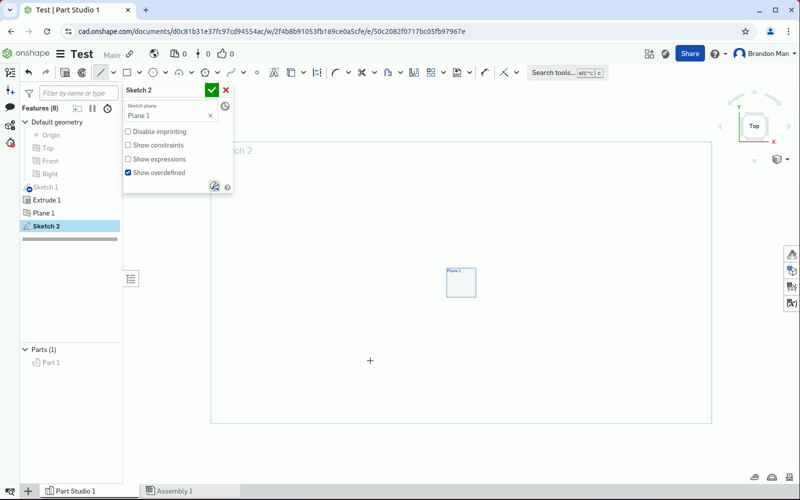
click(370, 360)
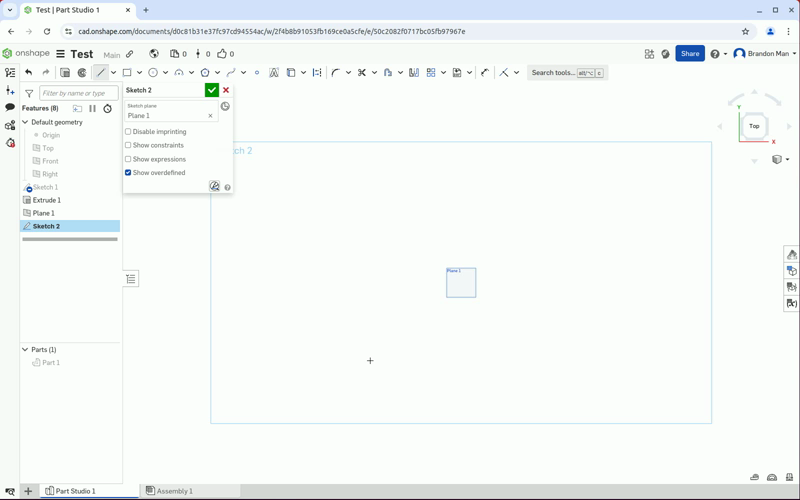
key_up(shift)
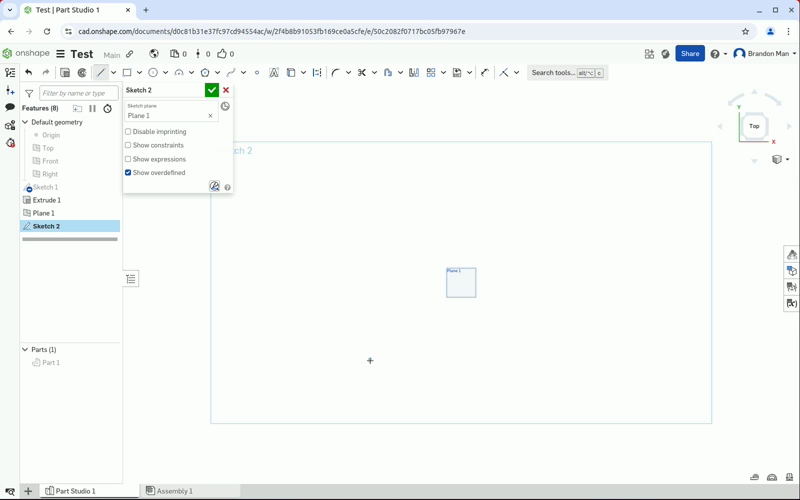
key_down(shift)
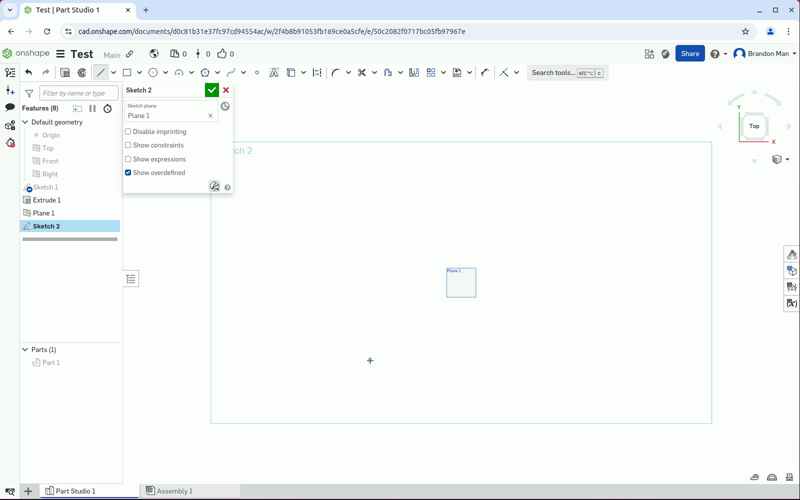
mouse_move(400, 360)
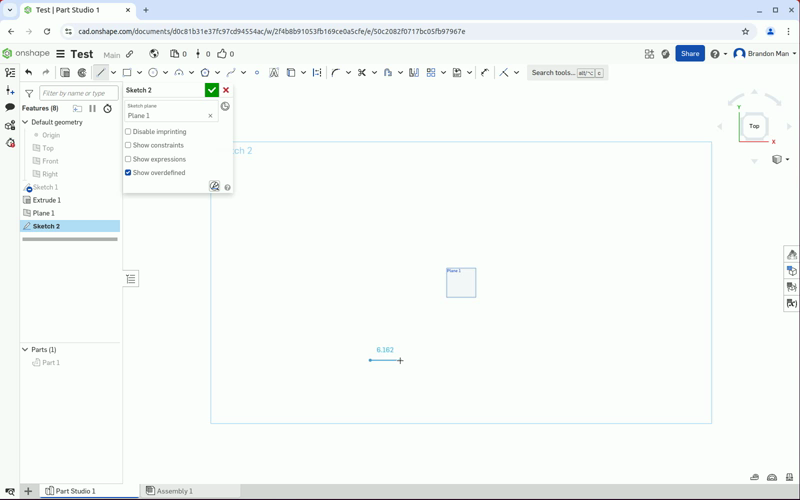
mouse_move(404, 360)
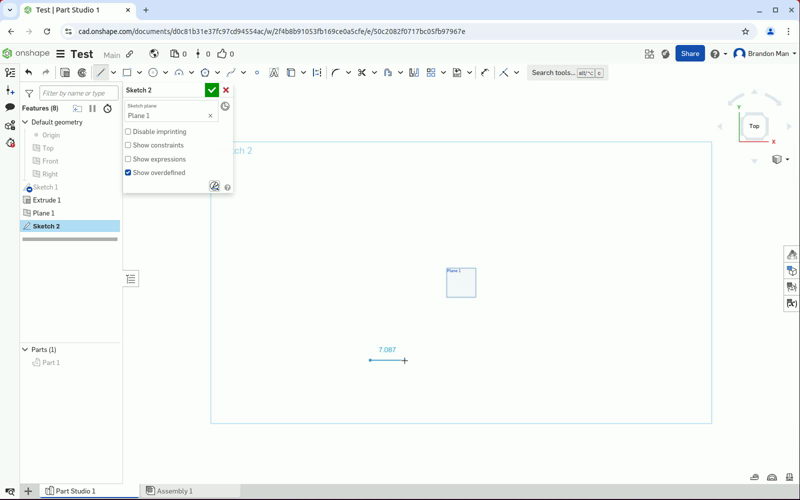
click(404, 360)
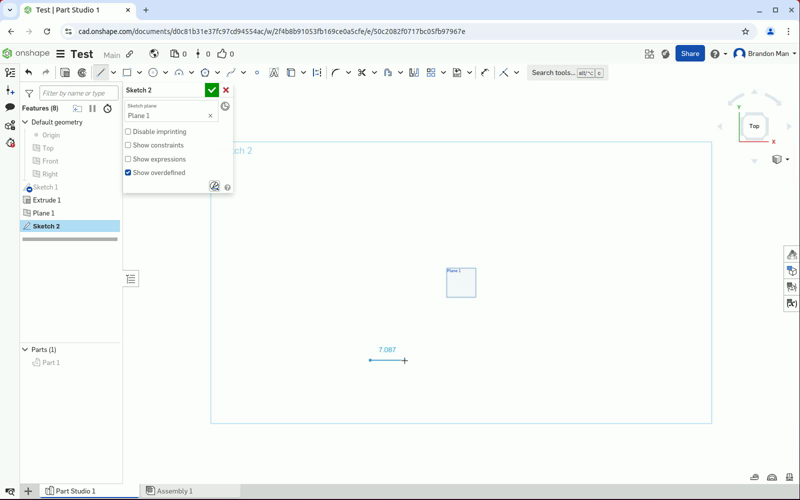
key_up(shift)
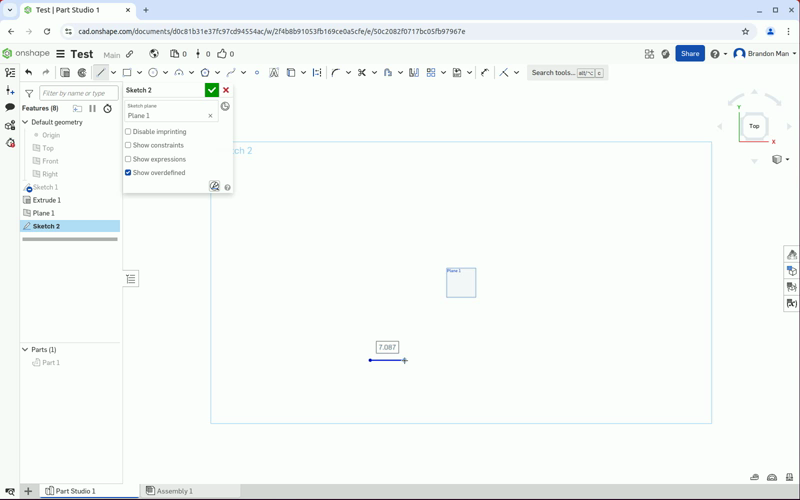
key_down(shift)
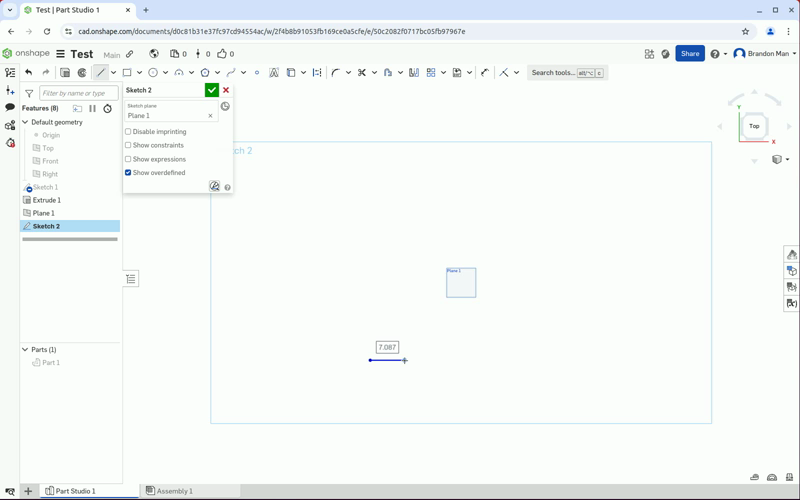
mouse_move(404, 204)
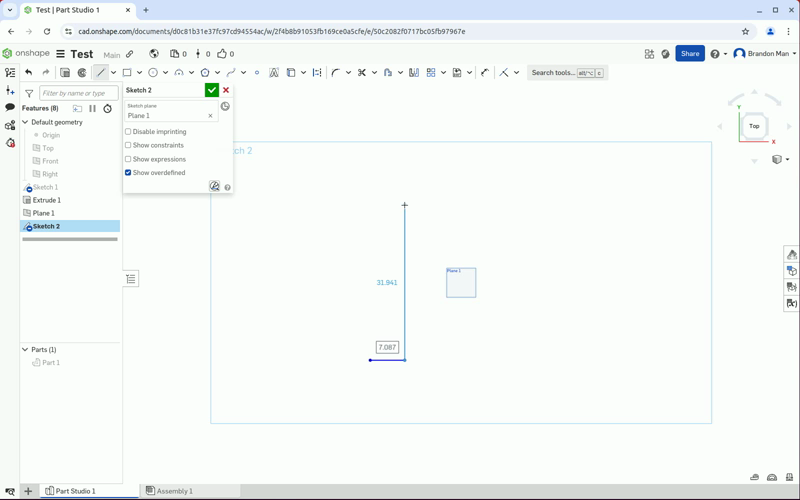
click(404, 204)
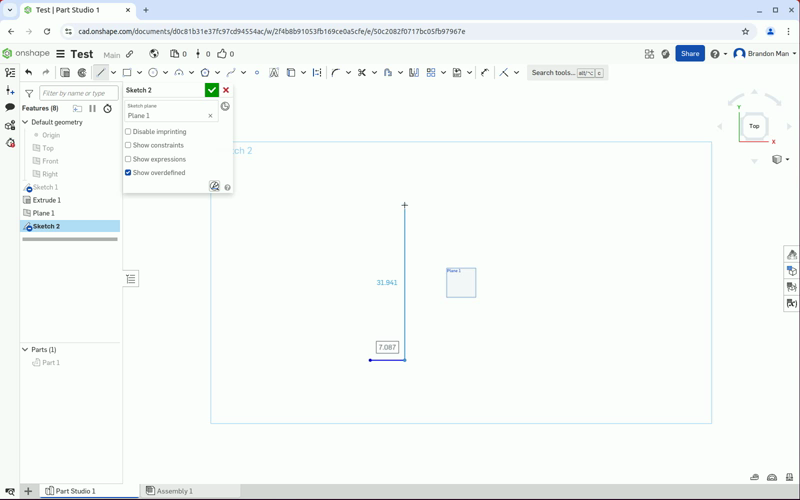
key_up(shift)
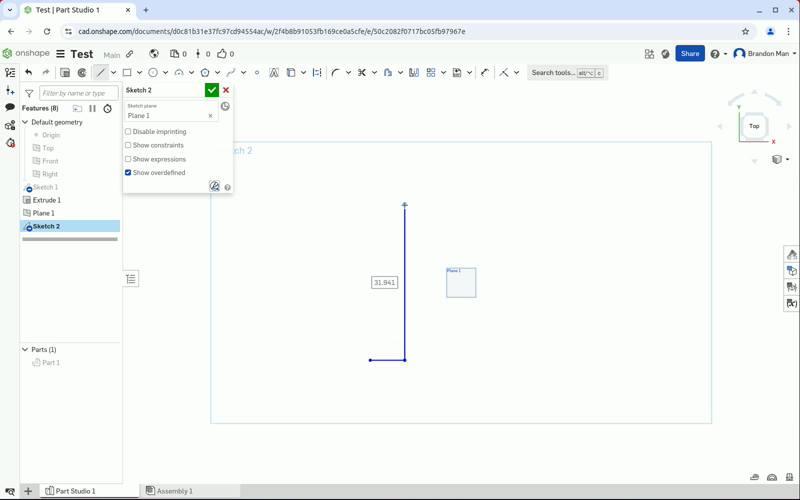
key_down(shift)
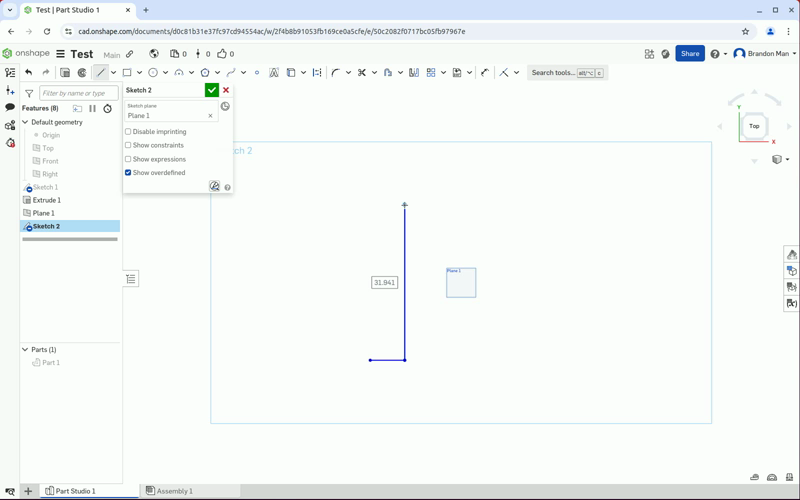
mouse_move(434, 204)
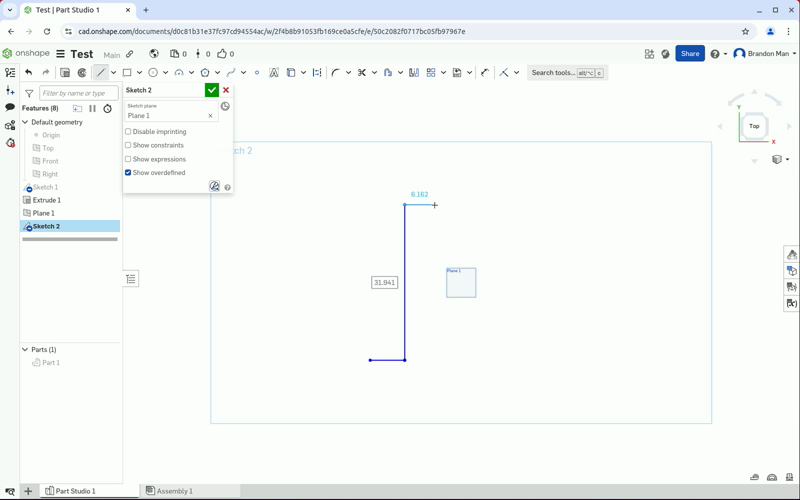
mouse_move(370, 204)
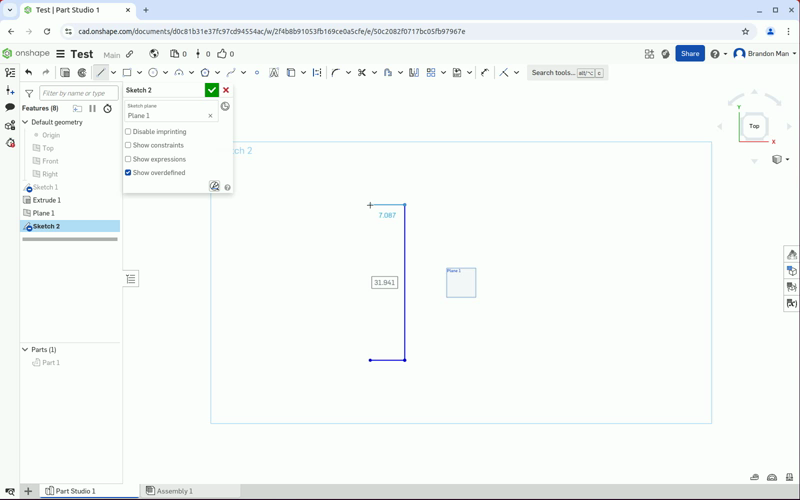
click(370, 204)
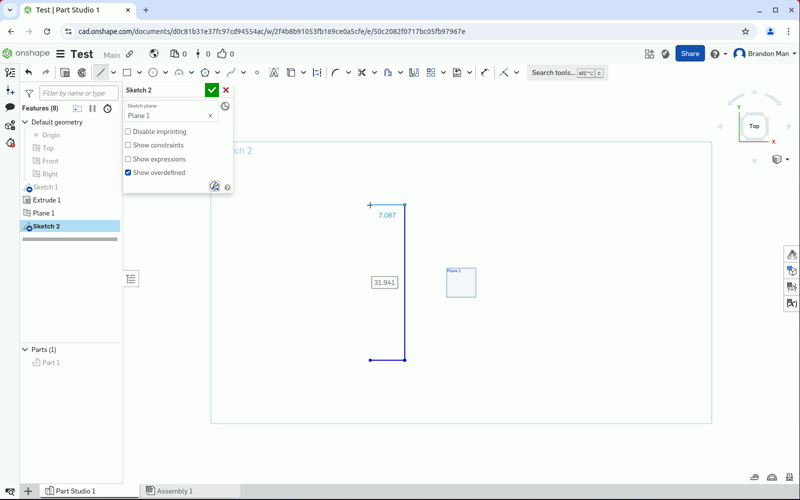
key_up(shift)
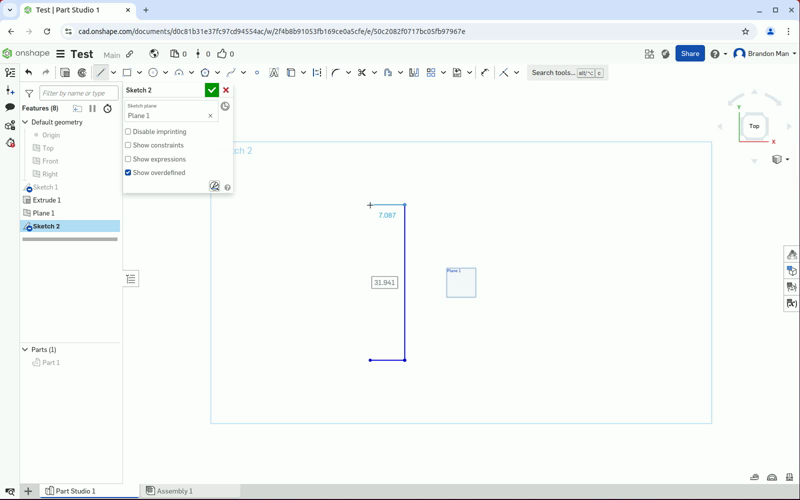
key_down(shift)
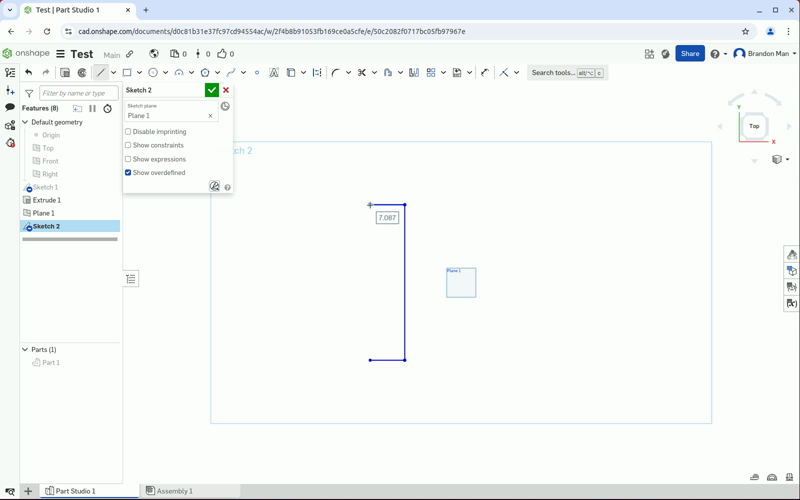
mouse_move(370, 360)
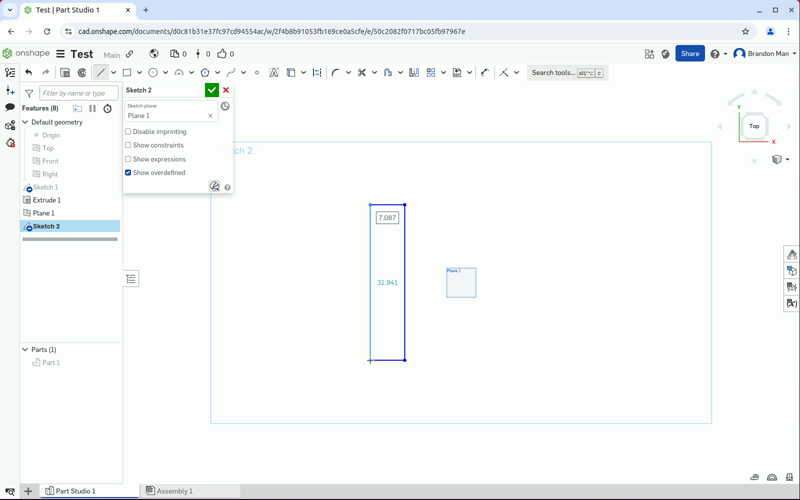
key_up(shift)
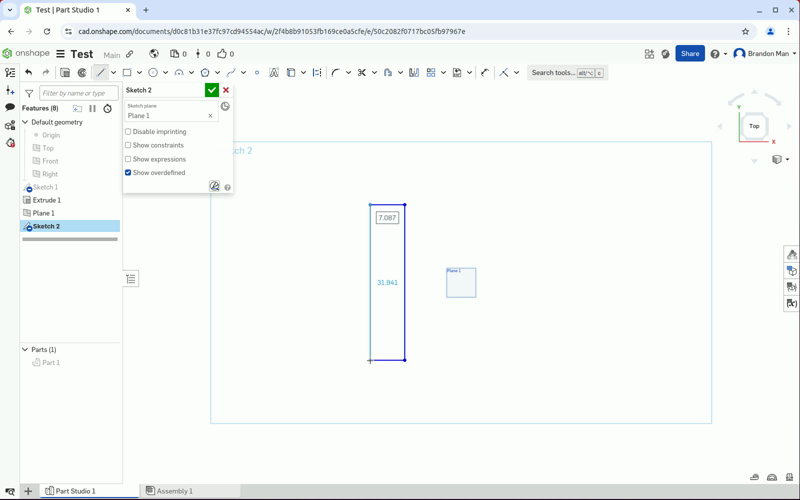
click(370, 360)
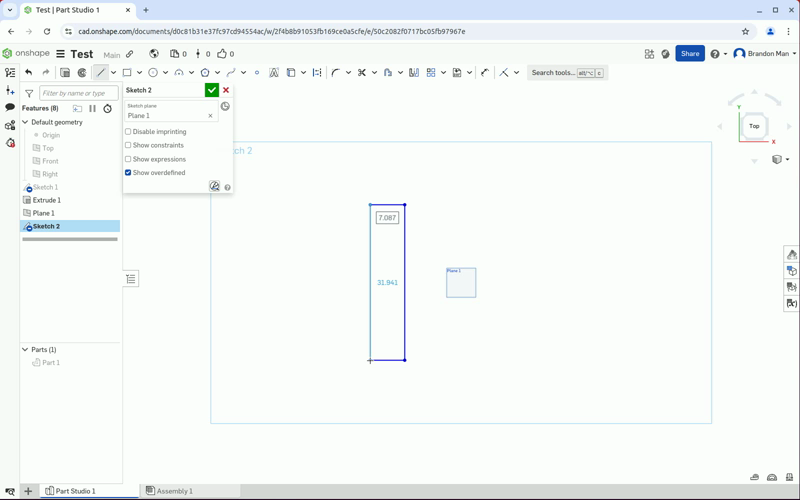
key(esc)
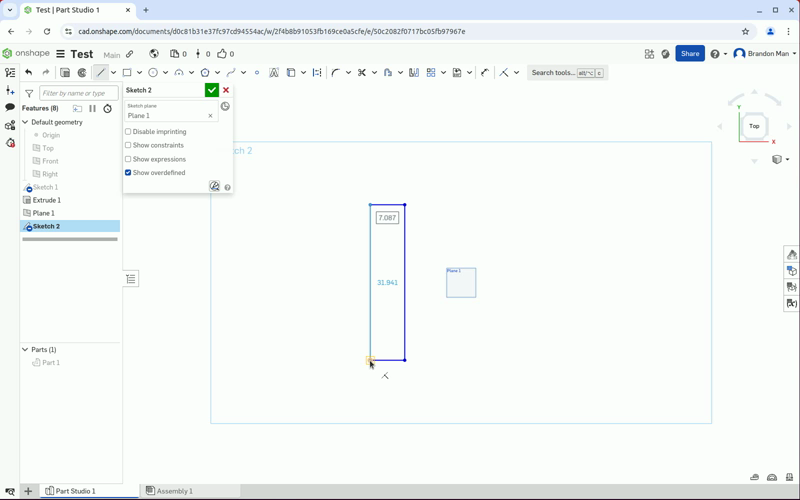
mouse_move(378, 257)
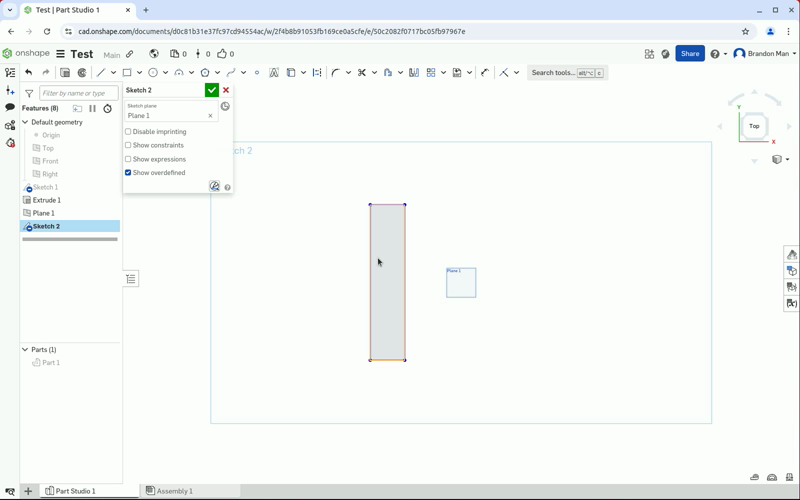
click(378, 257)
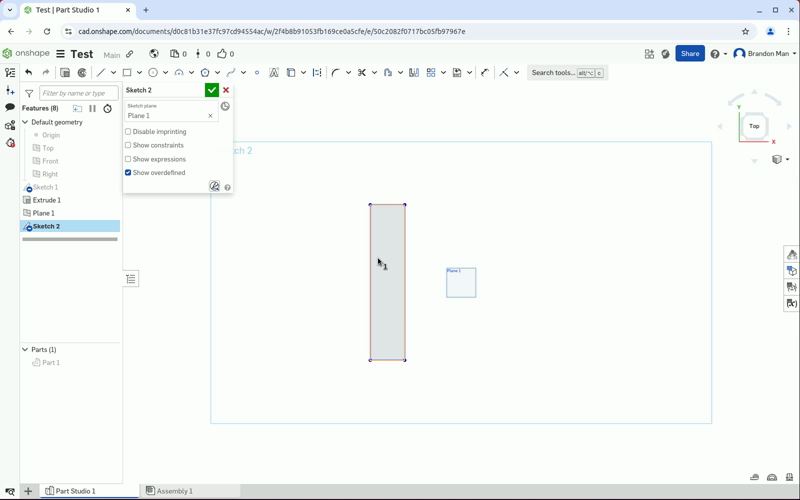
mouse_move(73, 352)
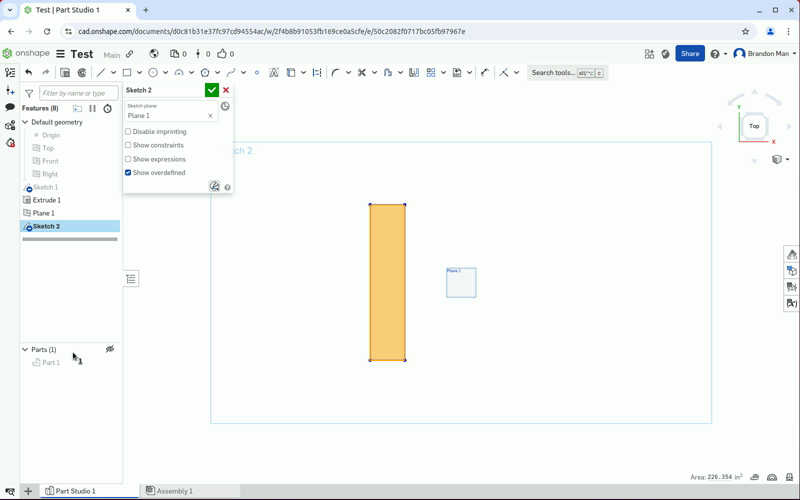
key(shift+y)
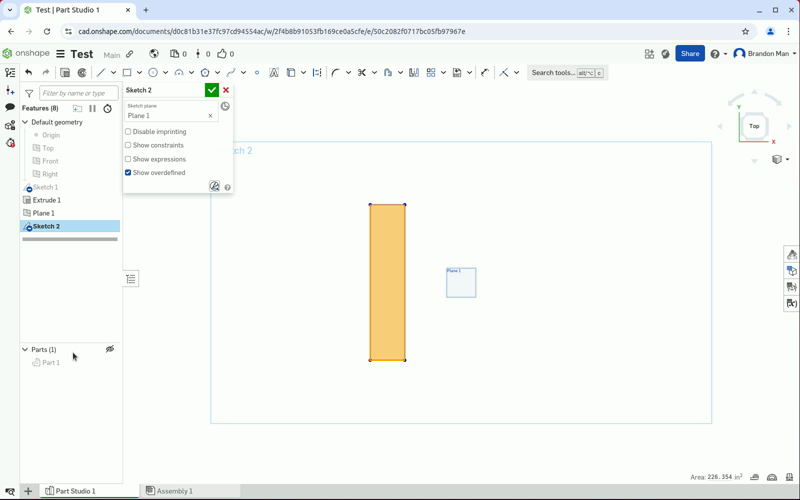
key(shift+e)
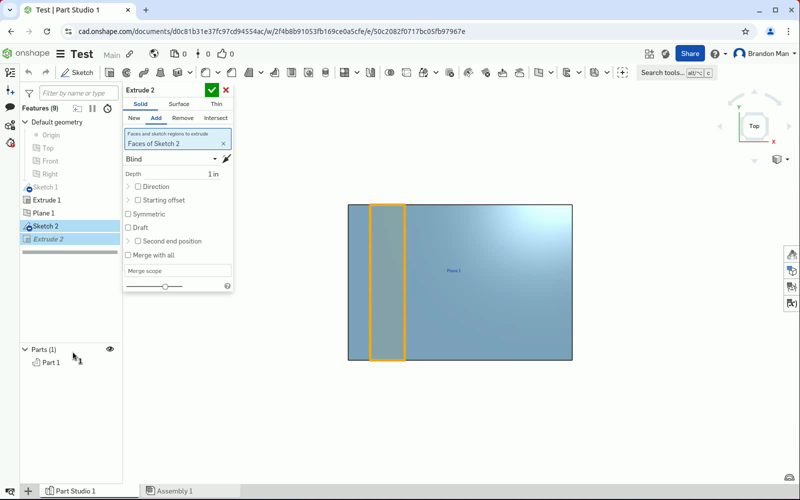
mouse_move(143, 106)
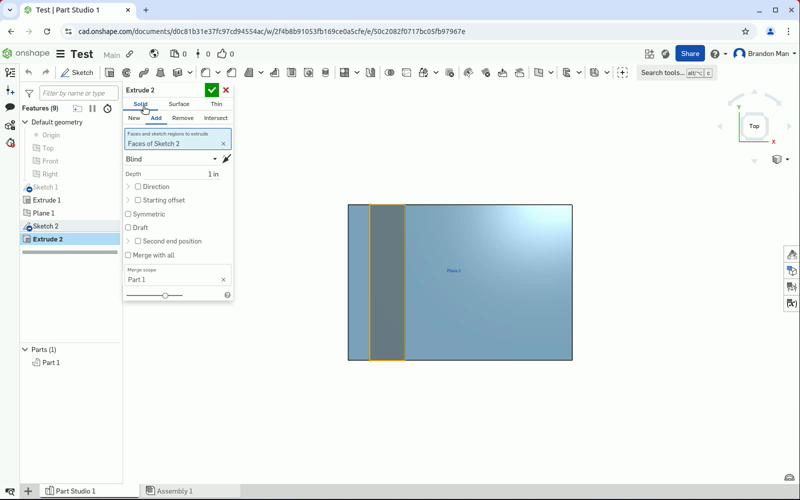
click(143, 106)
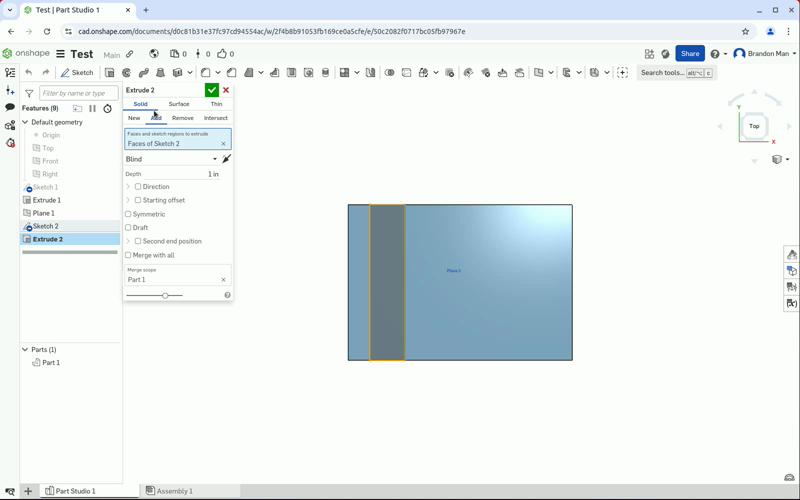
mouse_move(186, 120)
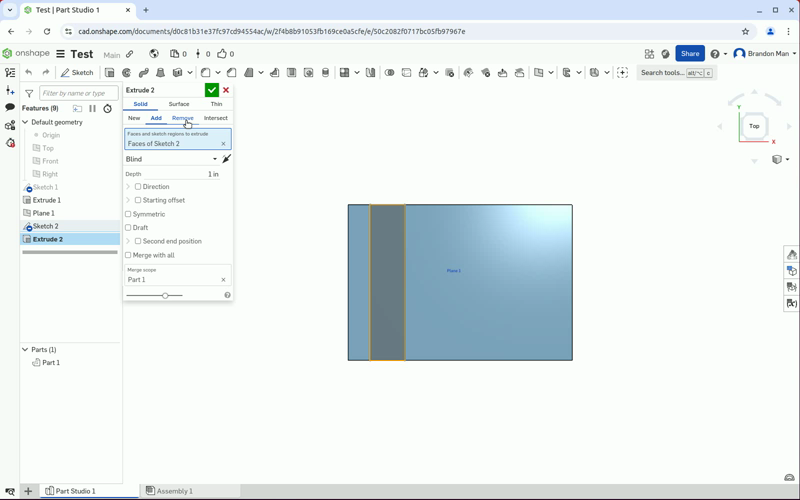
click(186, 120)
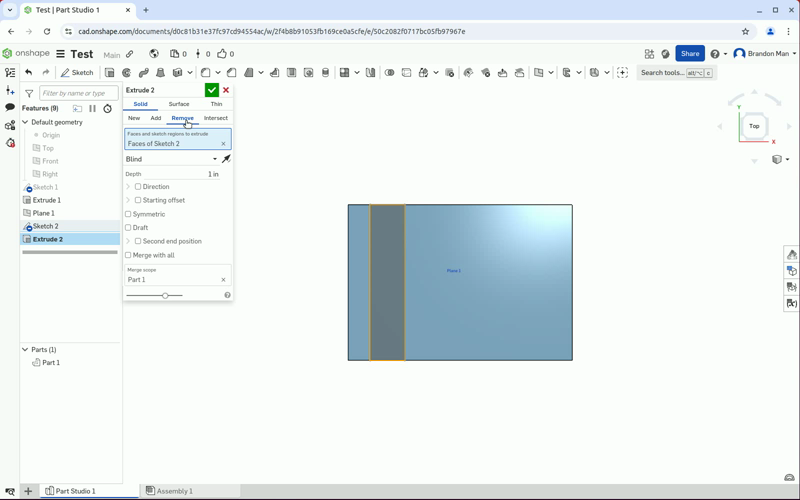
key(tab, 4)
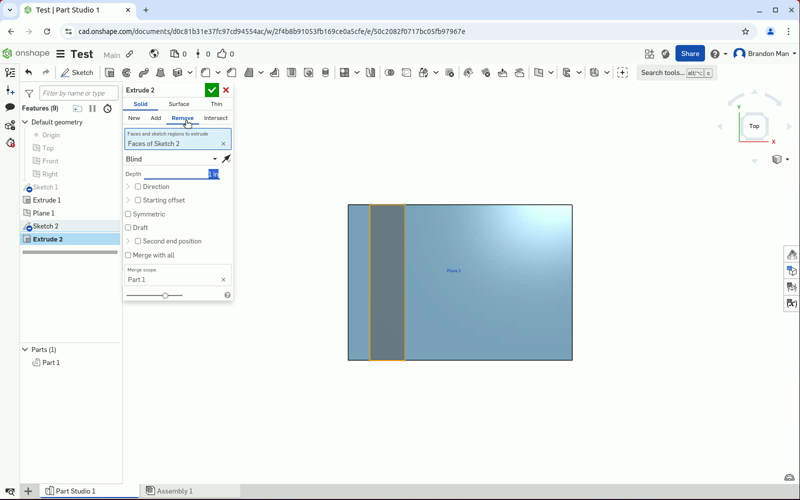
text(3.611)
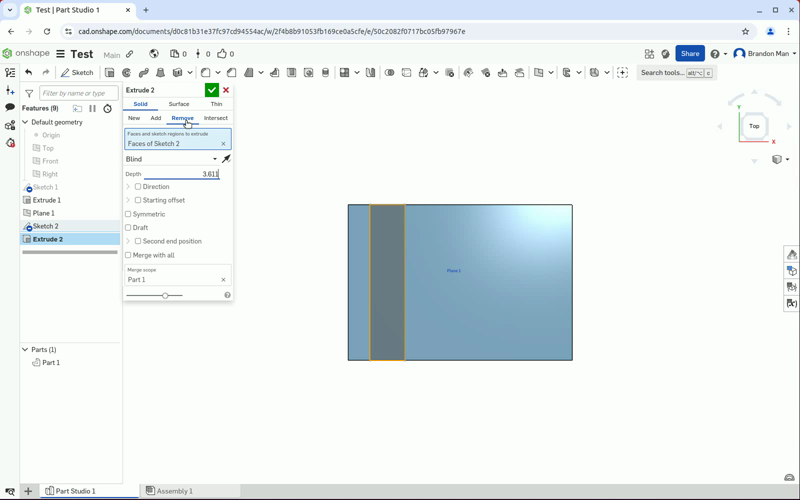
key(tab, 6)
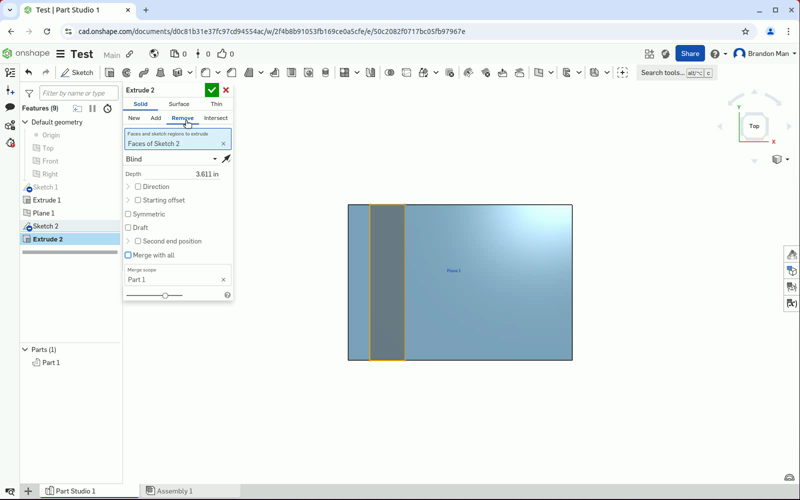
key(space)
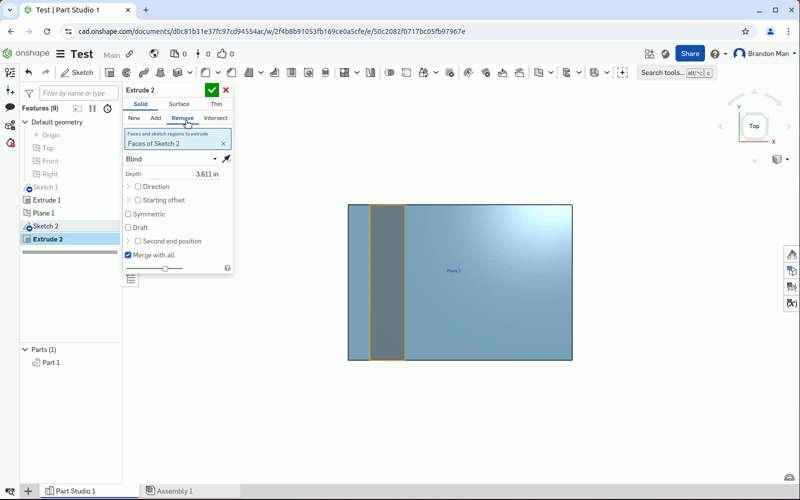
key(enter)
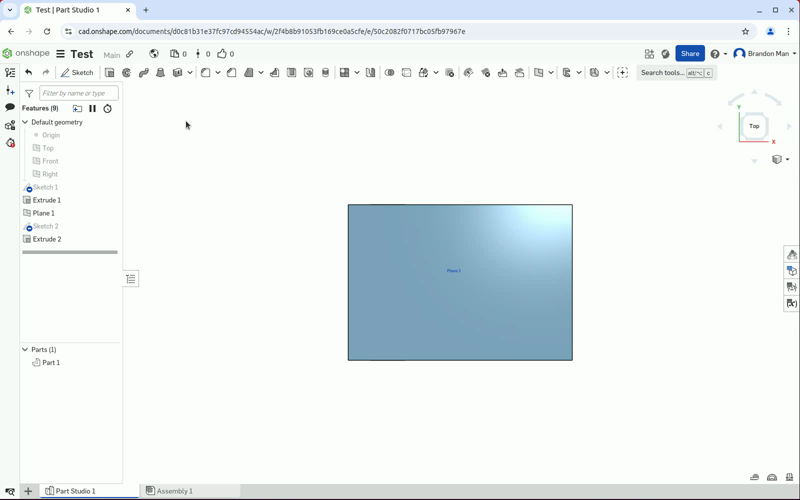
key(shift+h)
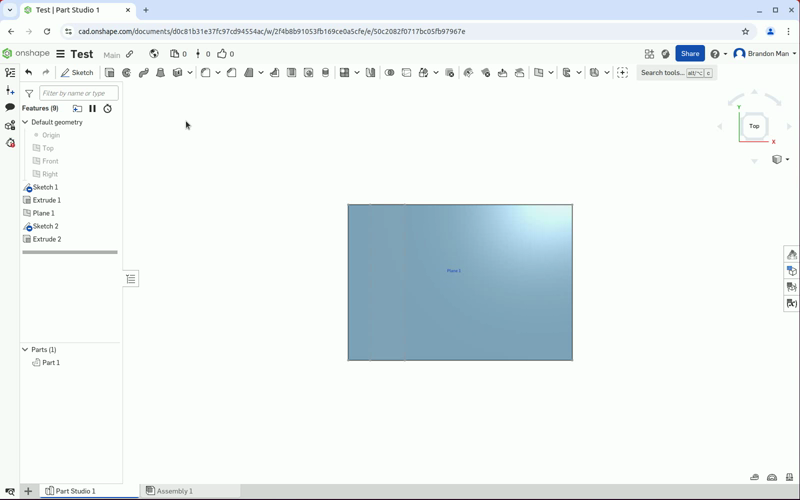
key(shift+h)
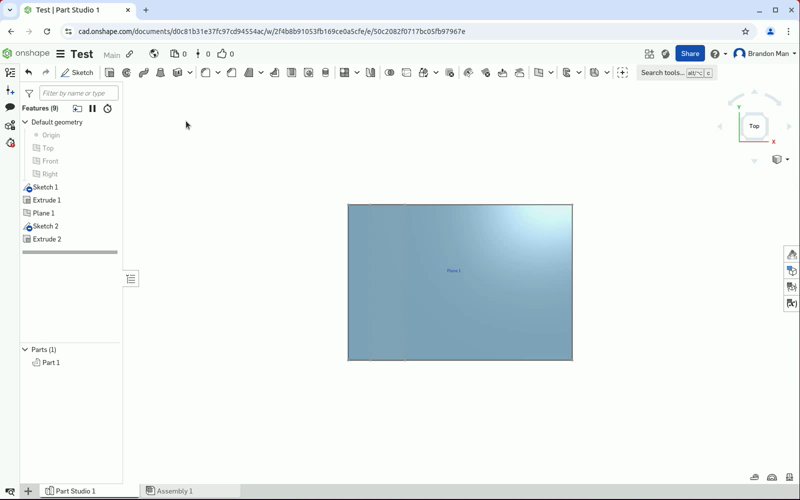
key(shift+7)
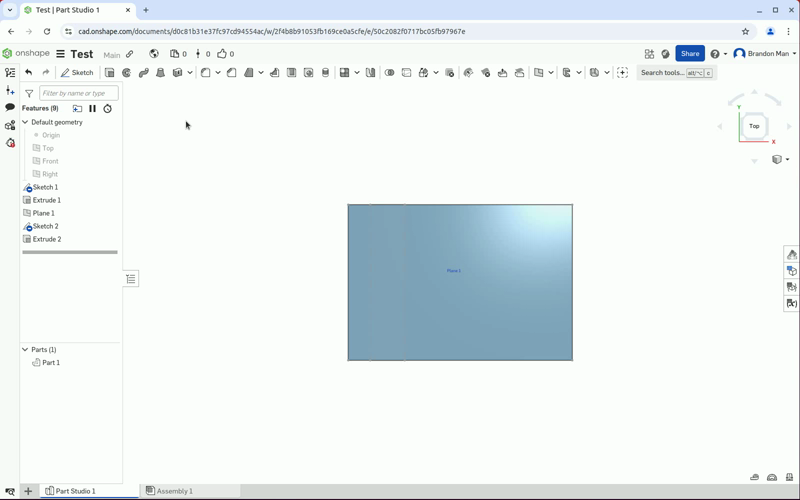
key(up, 3)
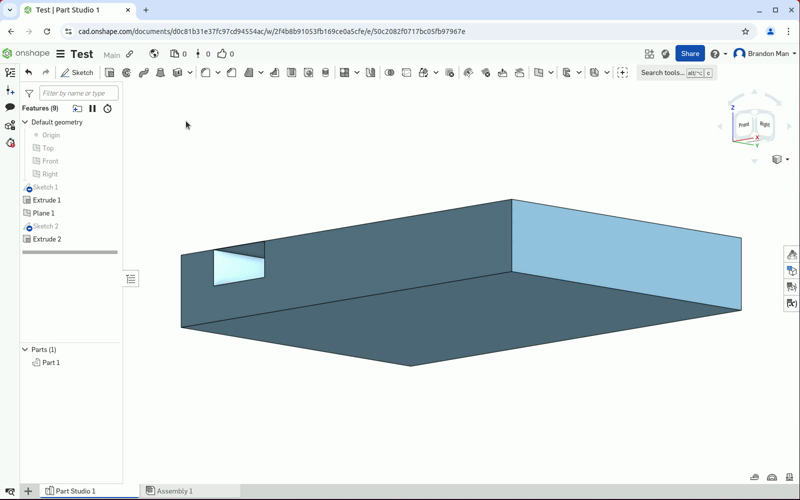
key(left, 3)
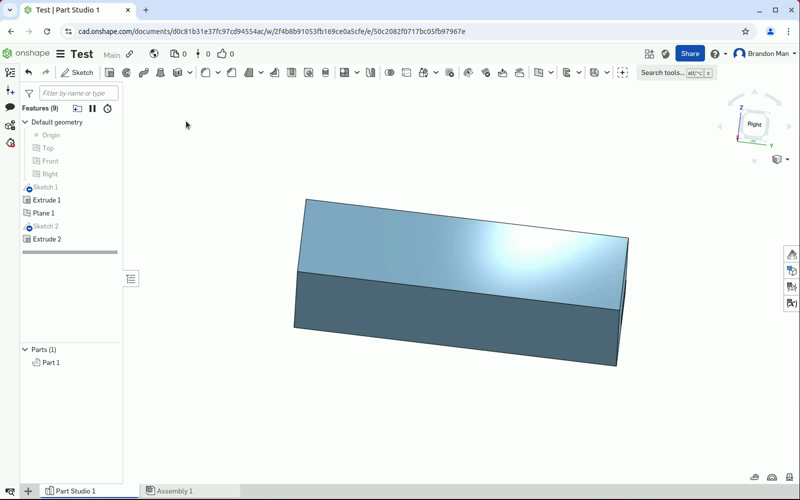
key(right, 3)
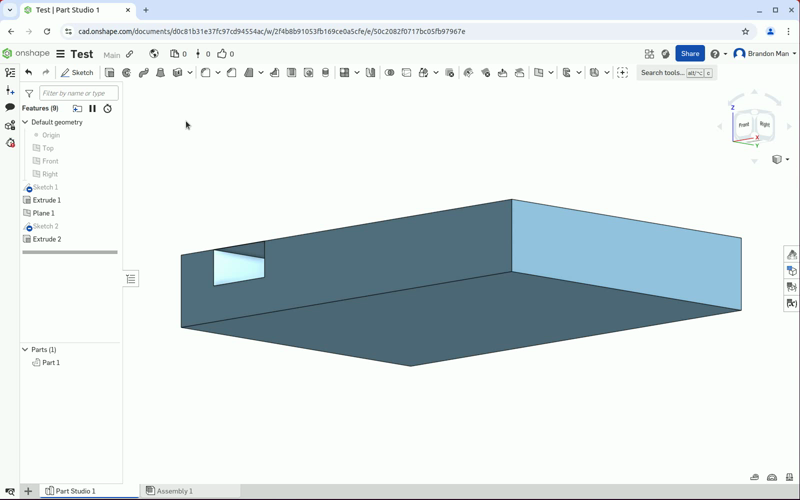
key(down, 3)
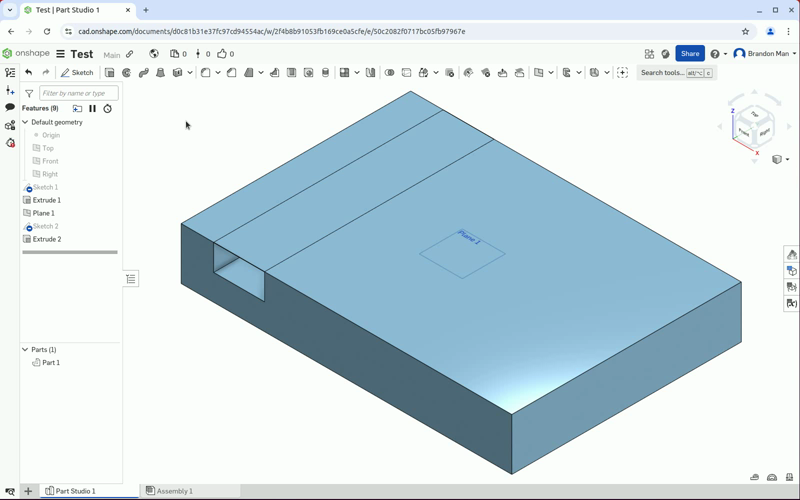
mouse_move(73, 189)
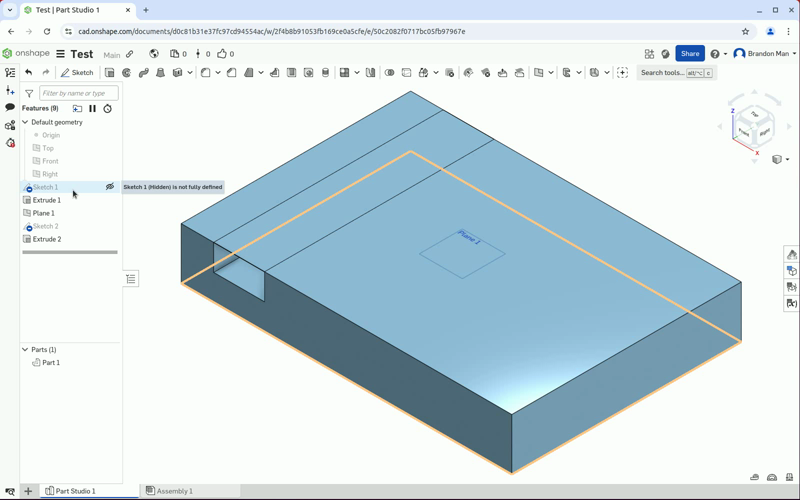
click(73, 189)